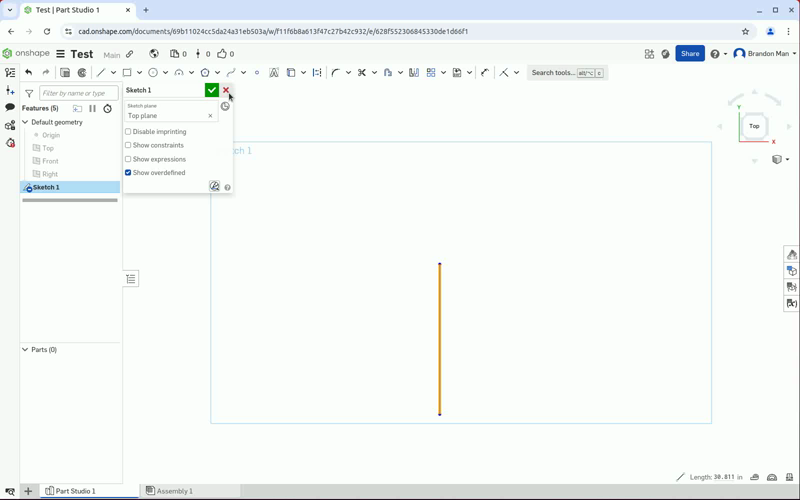
key(shift+h)
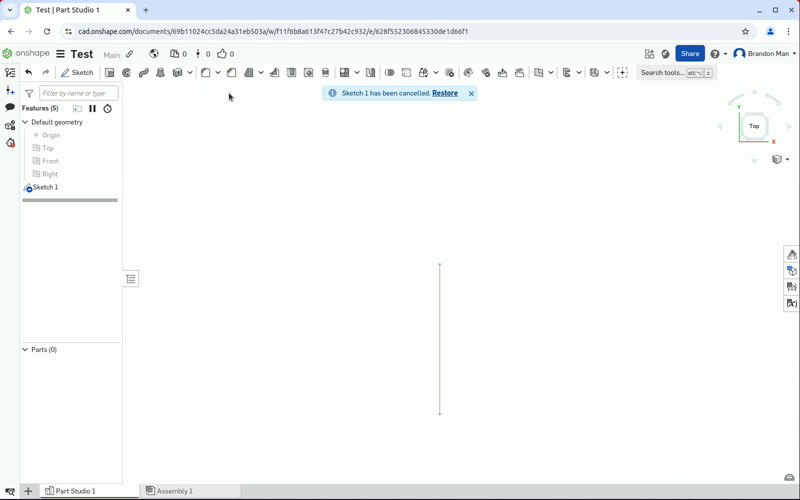
key(shift+s)
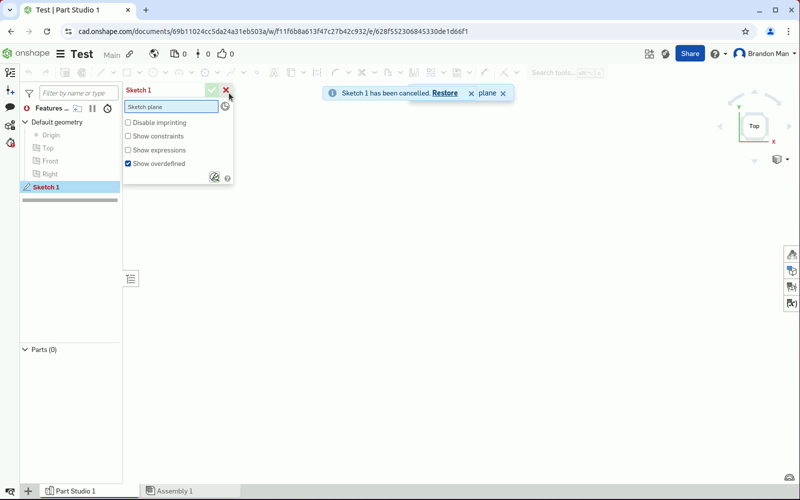
mouse_move(73, 150)
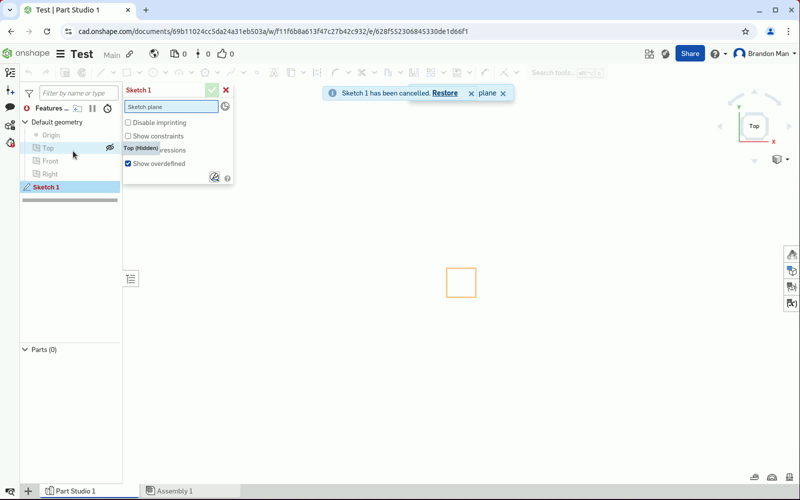
click(73, 150)
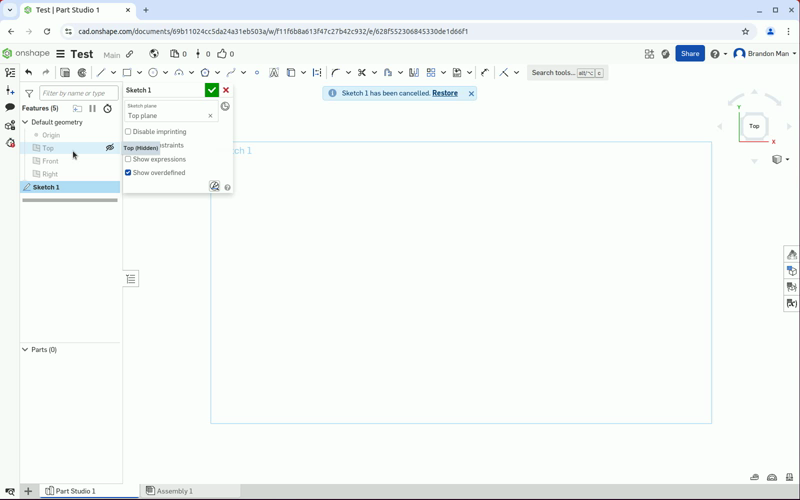
mouse_move(73, 352)
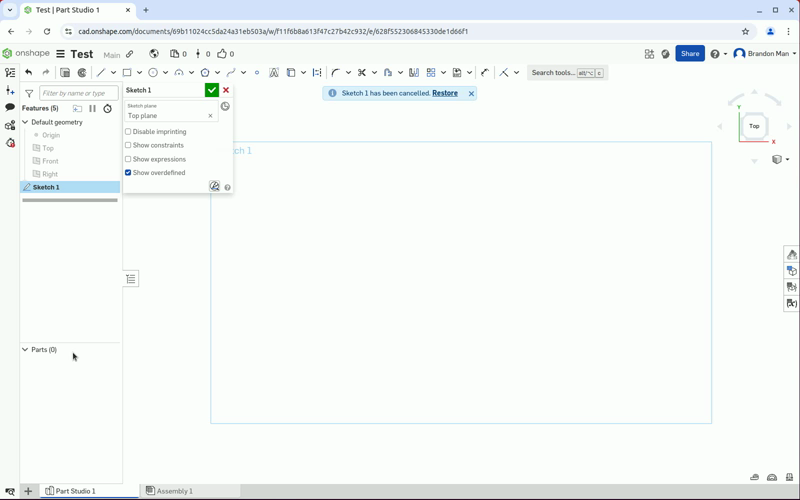
key(y)
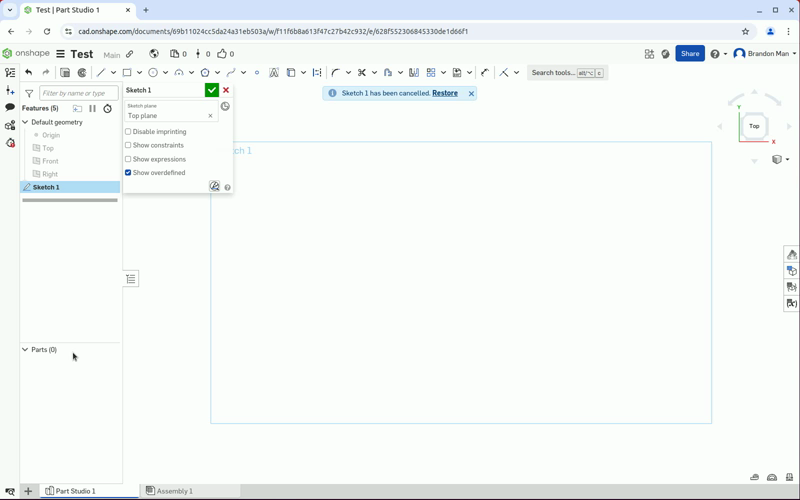
key(c)
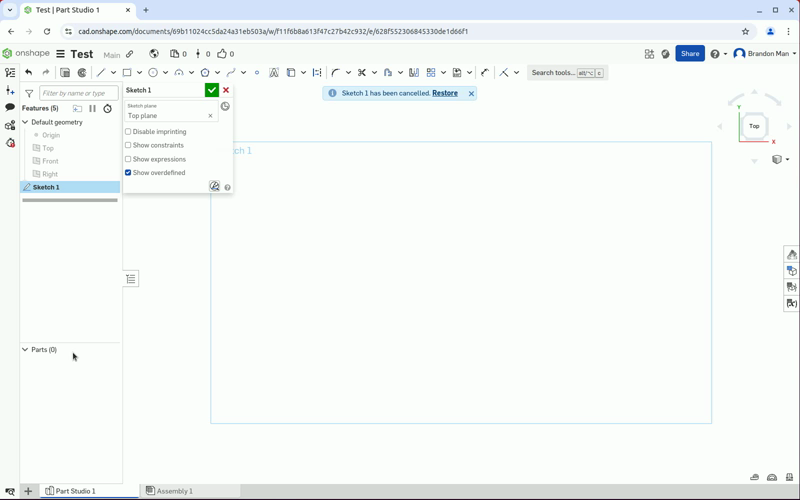
key_down(shift)
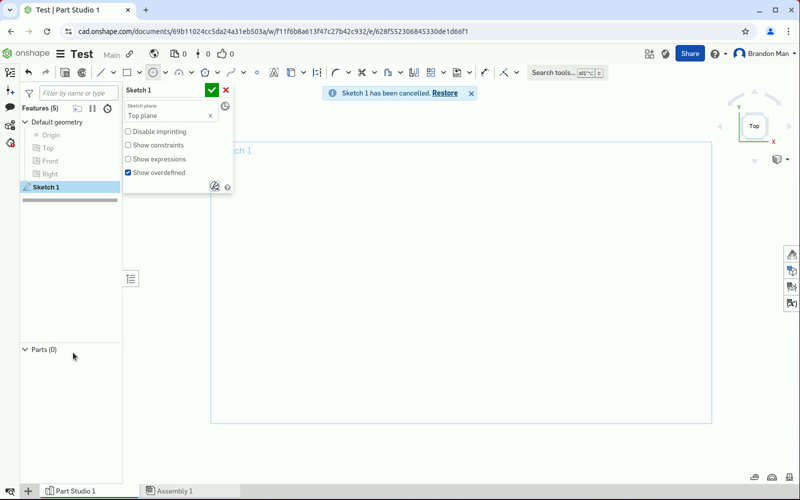
mouse_move(461, 282)
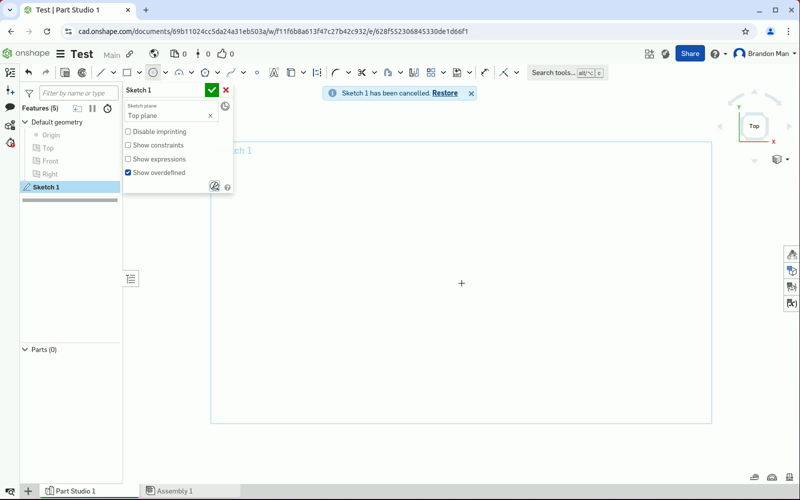
click(461, 282)
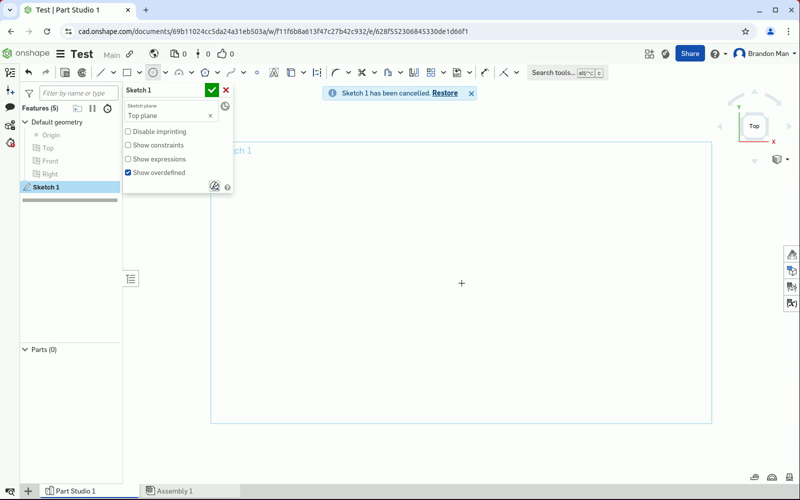
key_up(shift)
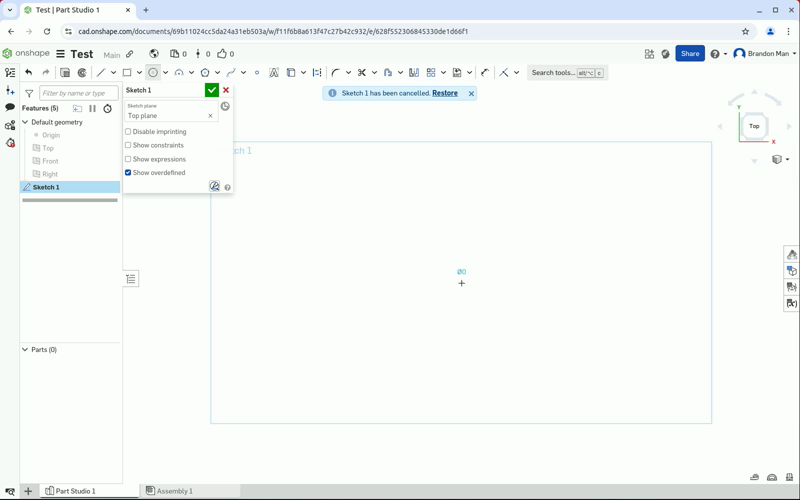
mouse_move(522, 282)
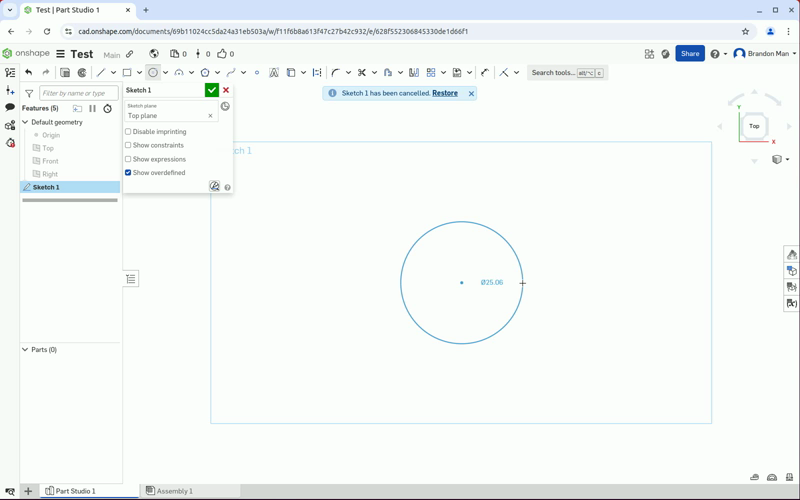
click(522, 282)
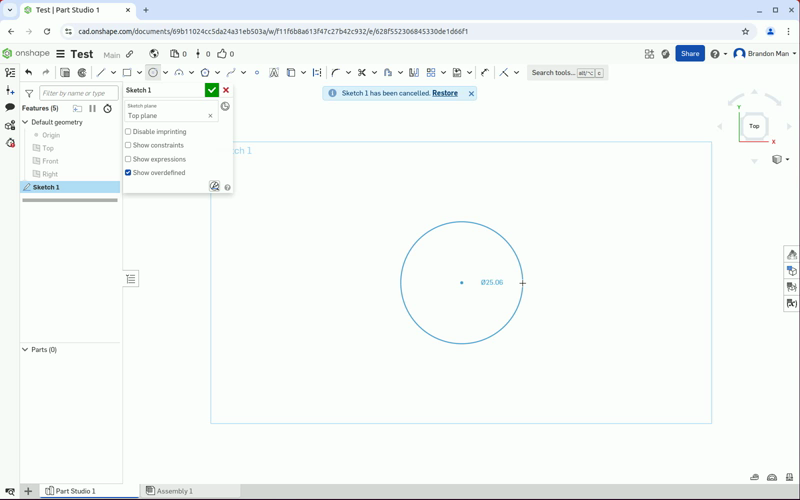
key(esc)
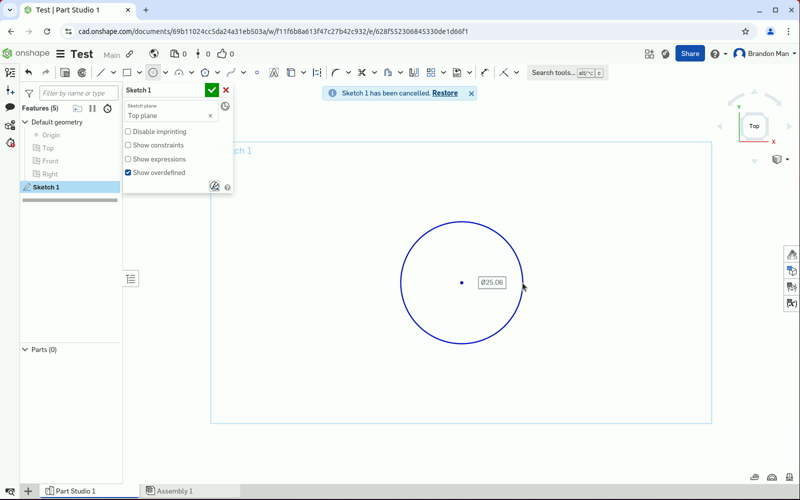
mouse_move(444, 237)
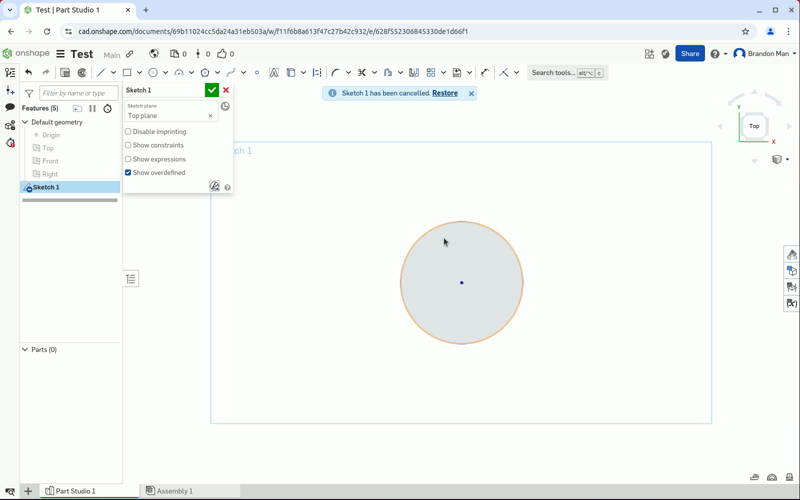
click(444, 237)
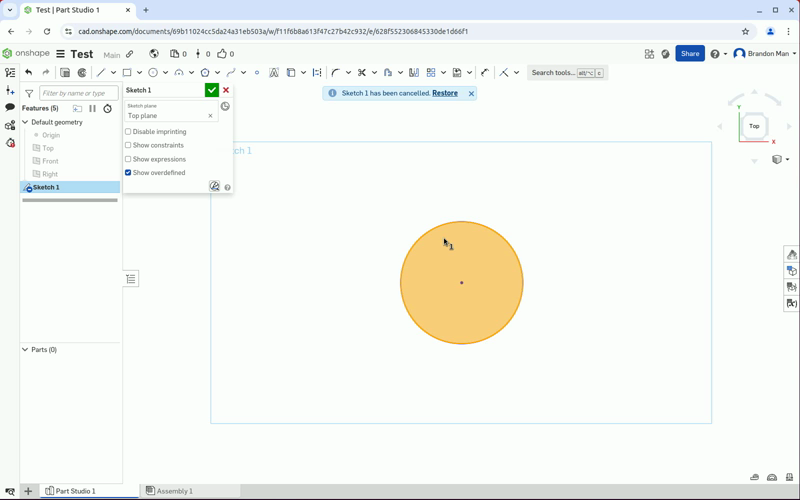
mouse_move(73, 352)
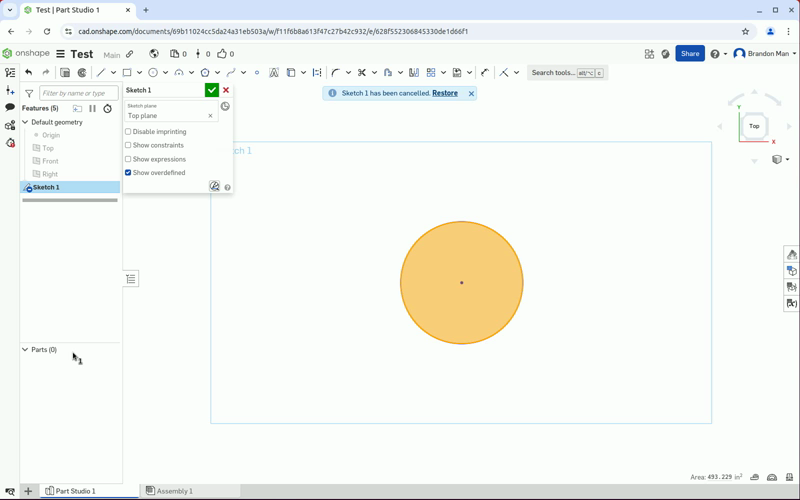
key(shift+y)
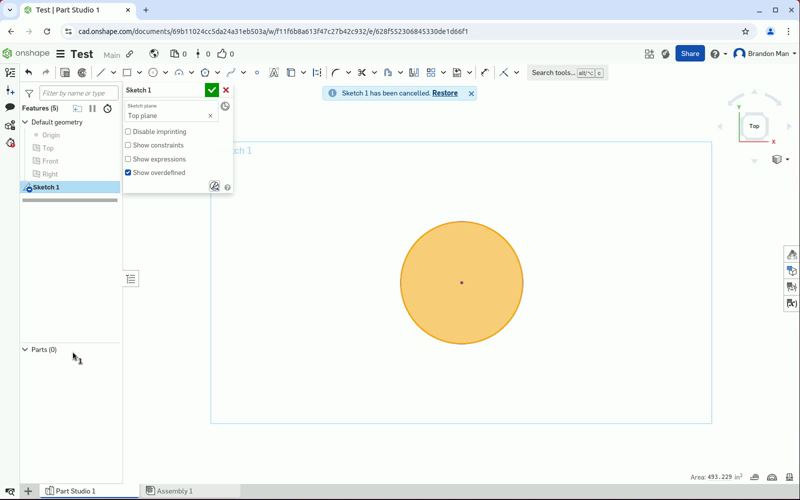
key(shift+e)
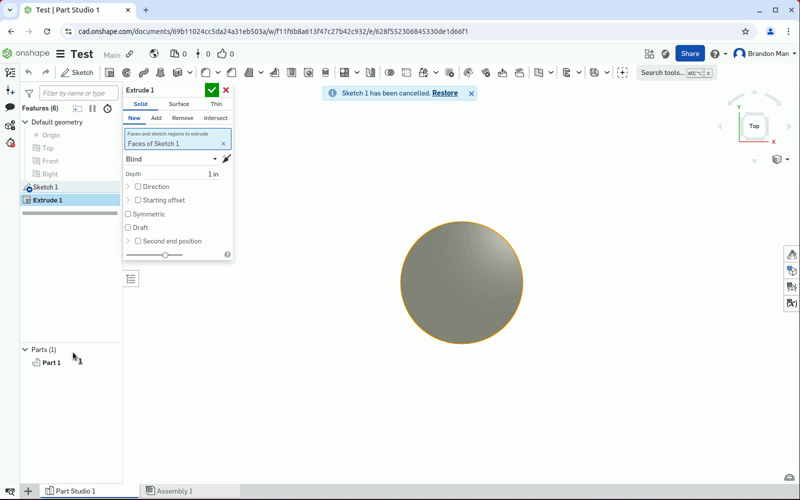
mouse_move(143, 106)
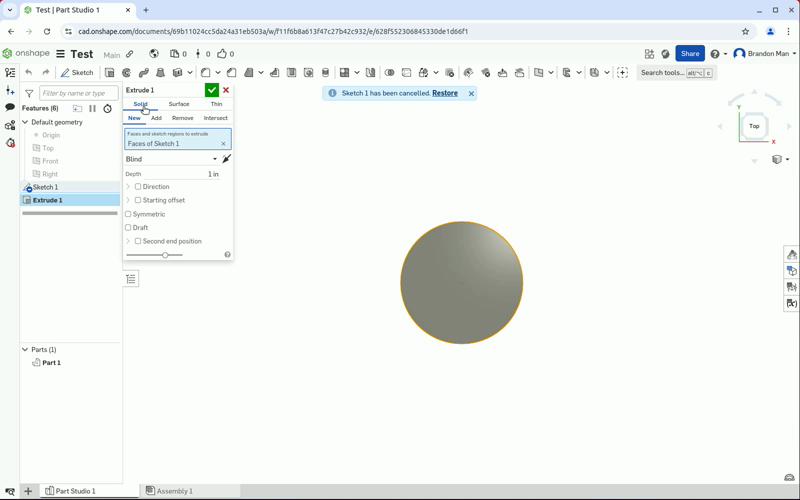
click(143, 106)
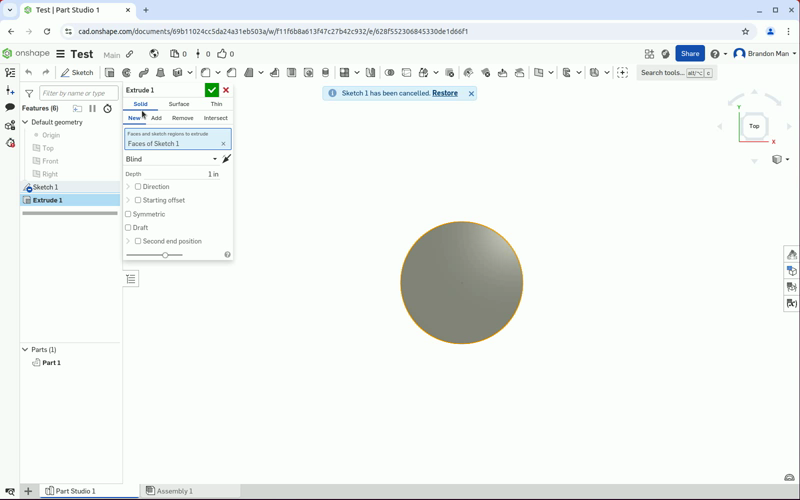
mouse_move(137, 120)
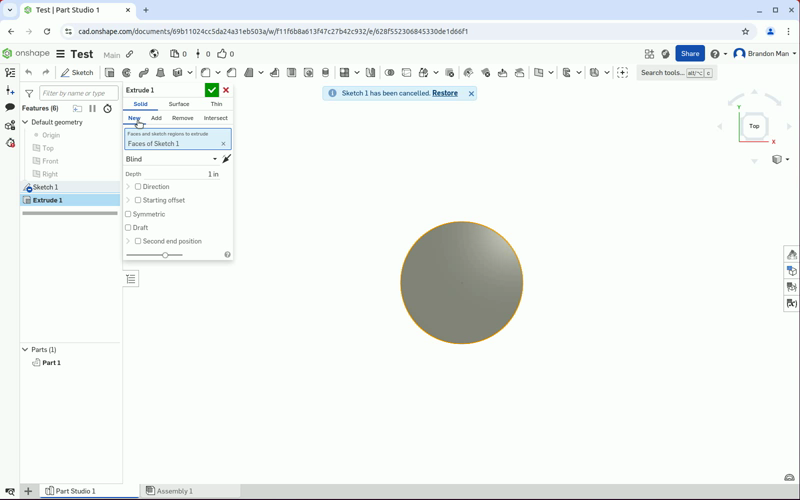
click(137, 120)
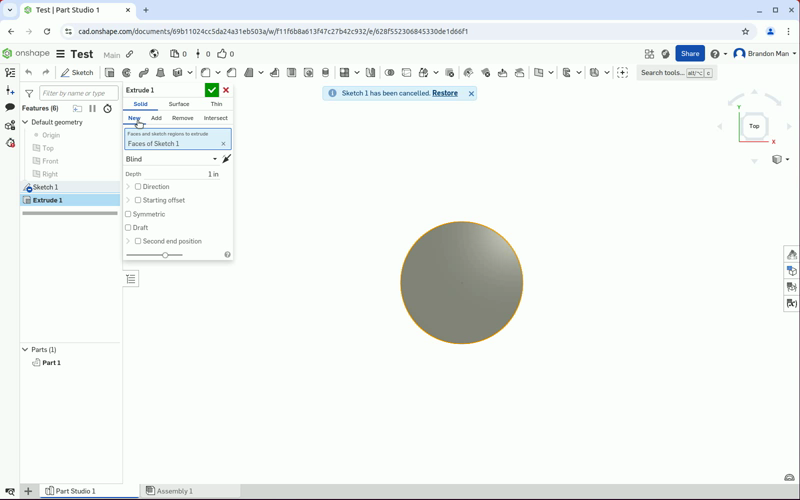
key(tab, 4)
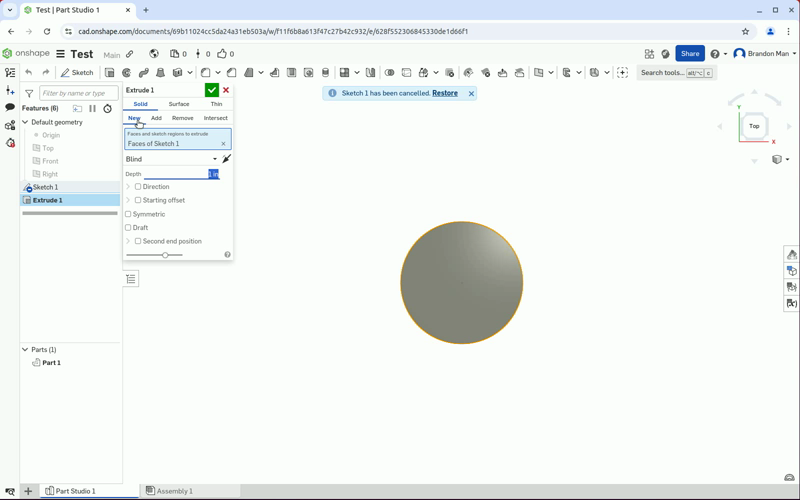
text(23.108)
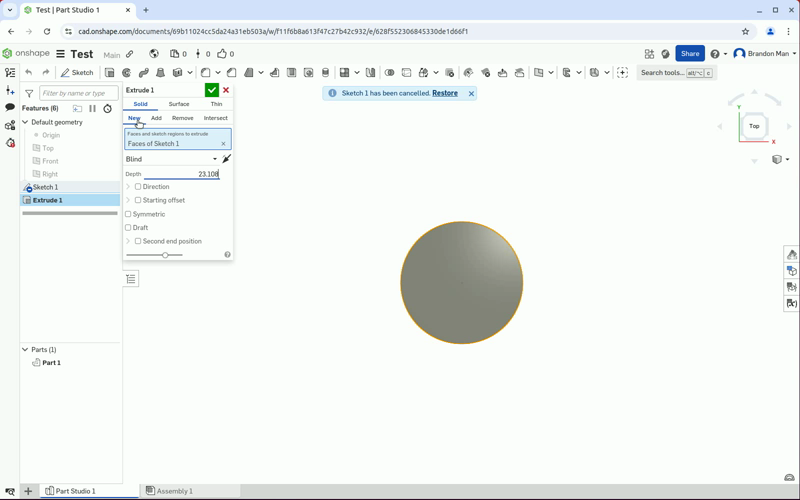
key(enter)
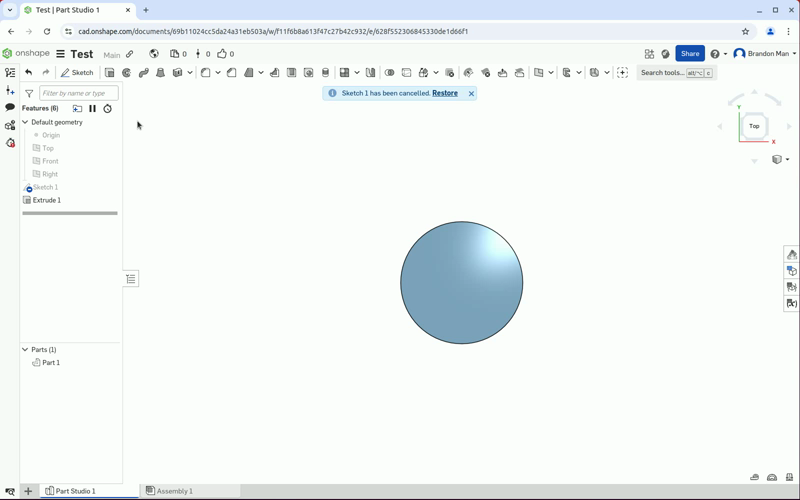
key(shift+h)
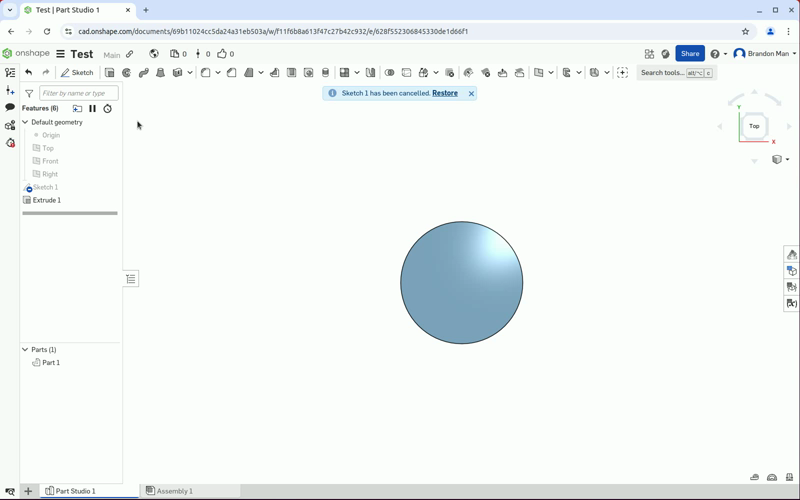
key(shift+h)
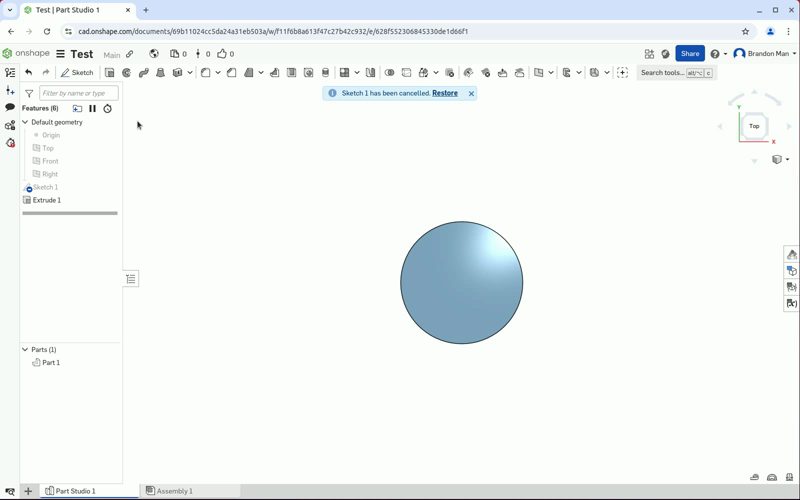
mouse_move(73, 189)
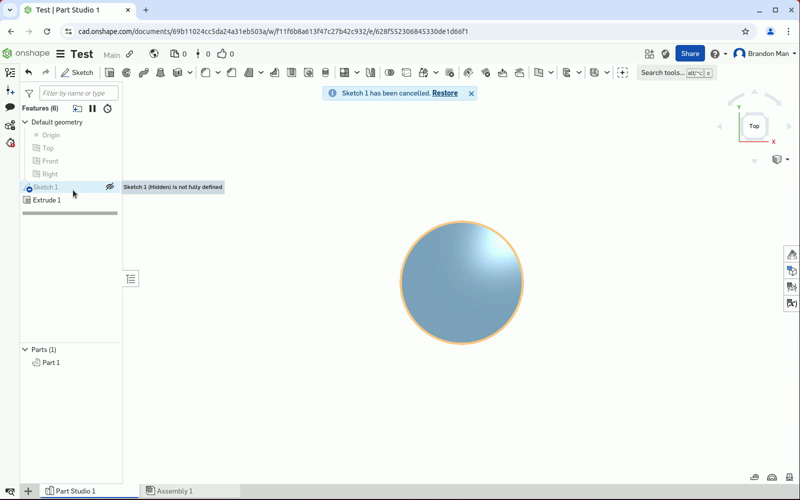
click(73, 189)
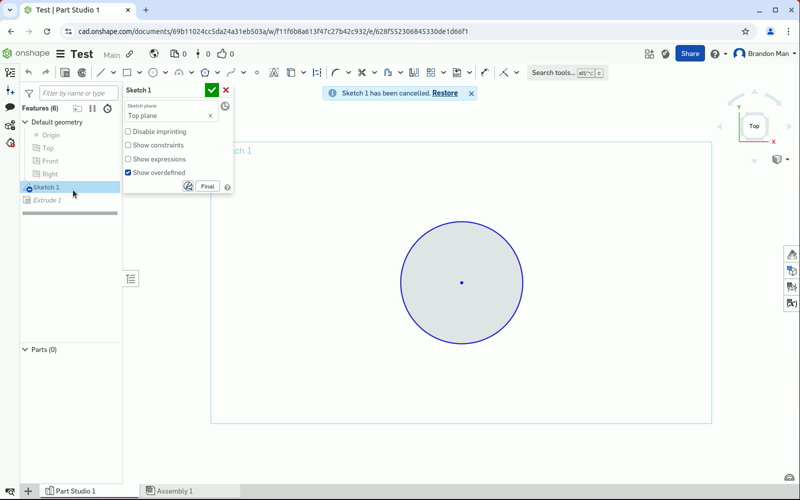
mouse_move(229, 92)
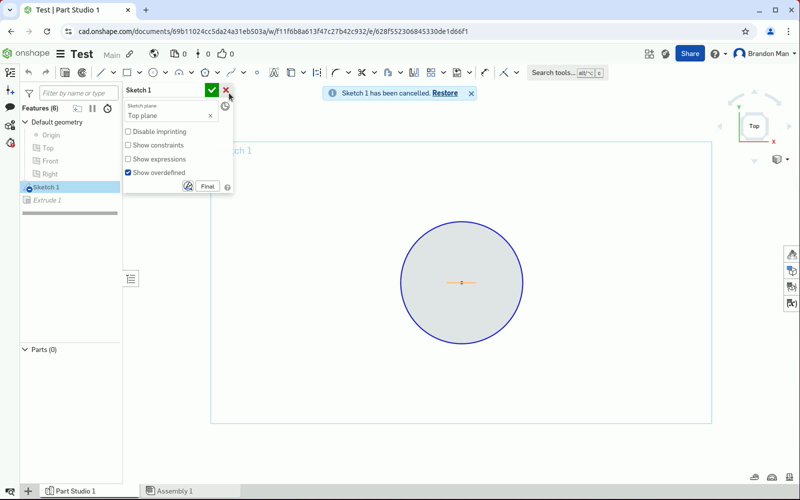
click(229, 92)
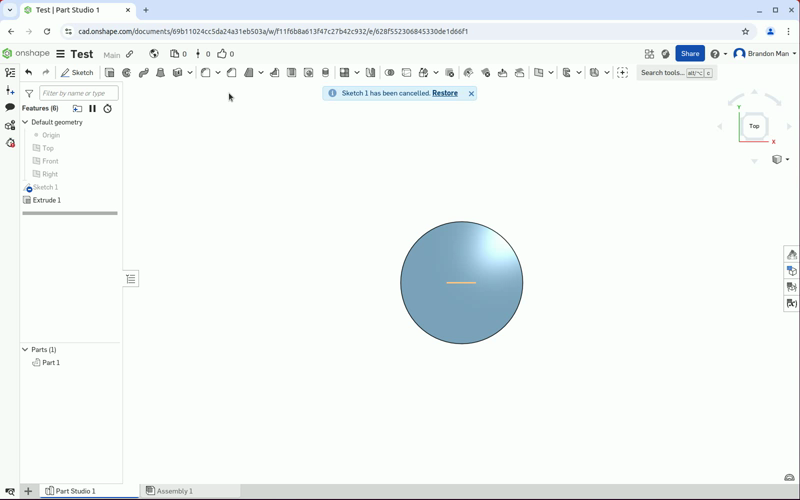
mouse_move(541, 75)
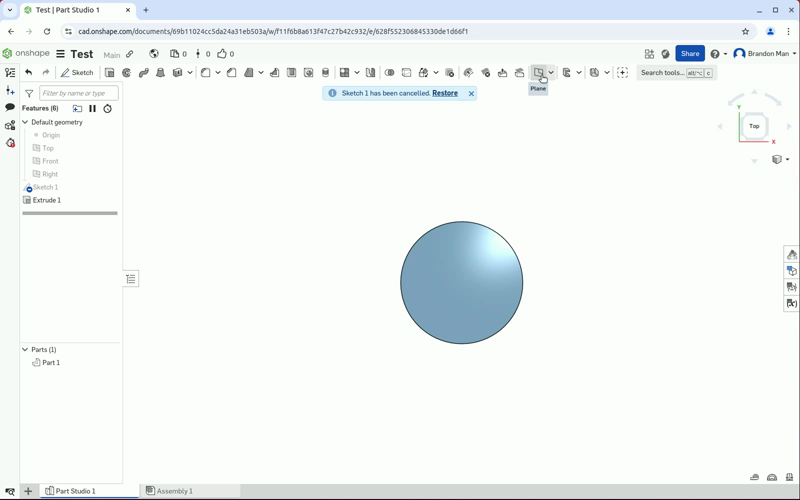
click(541, 75)
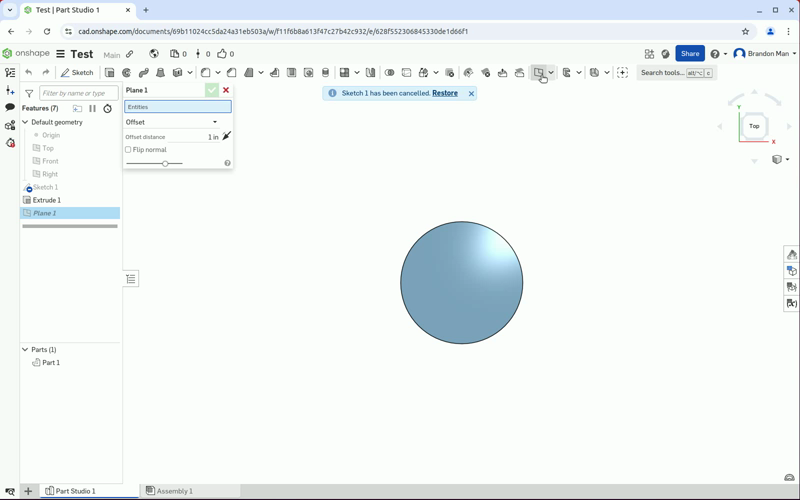
mouse_move(73, 150)
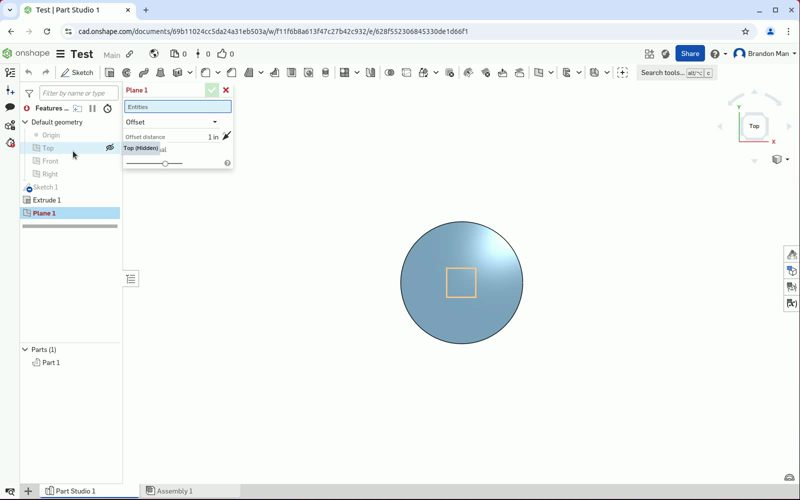
click(73, 150)
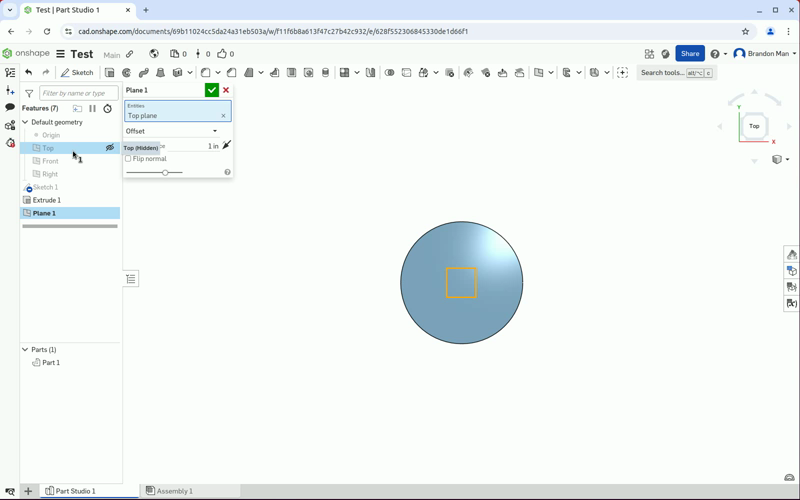
key(tab, 2)
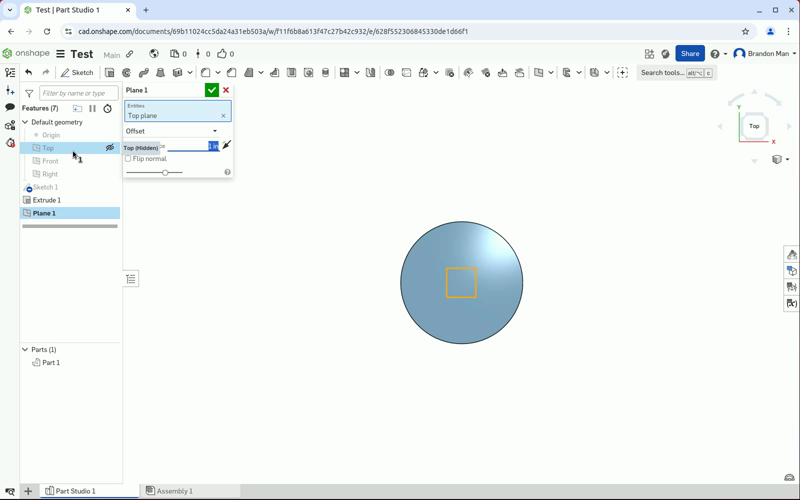
text(23.108)
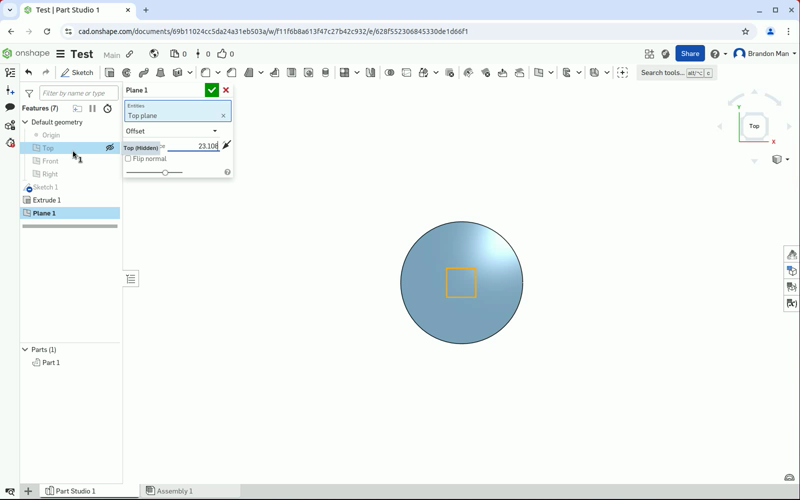
key(enter, 2)
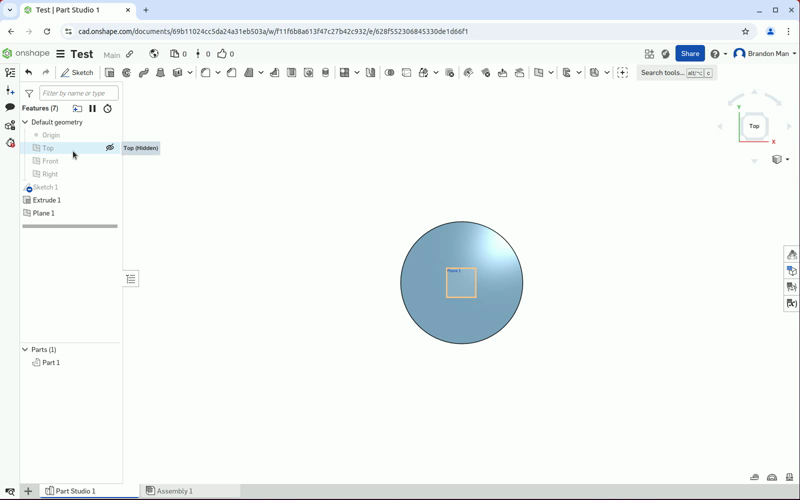
key(shift+s)
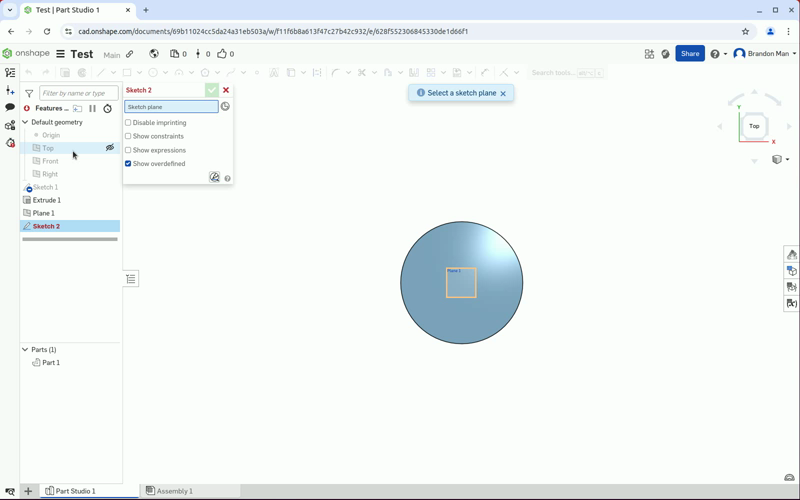
mouse_move(73, 215)
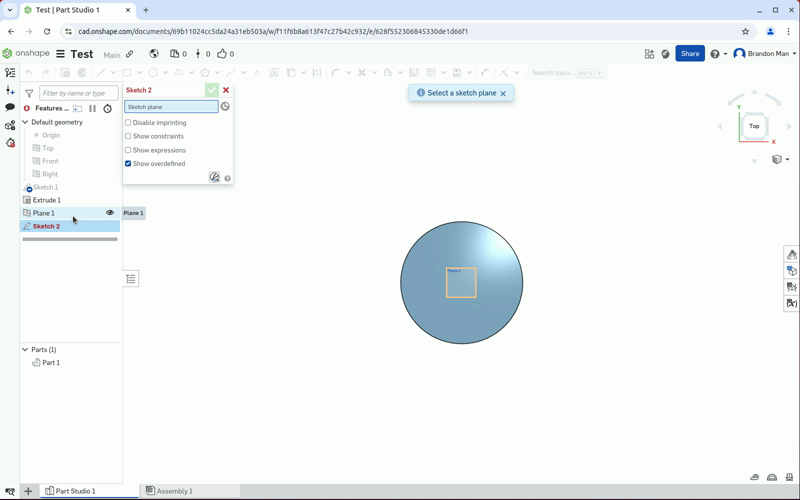
click(73, 215)
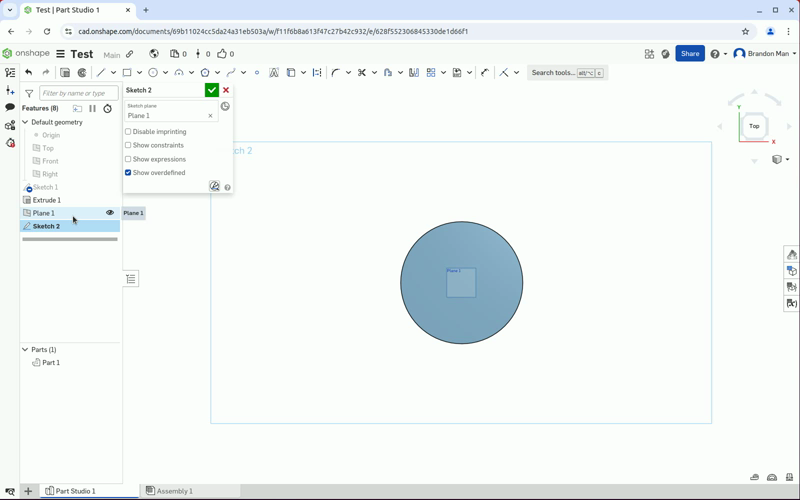
mouse_move(73, 352)
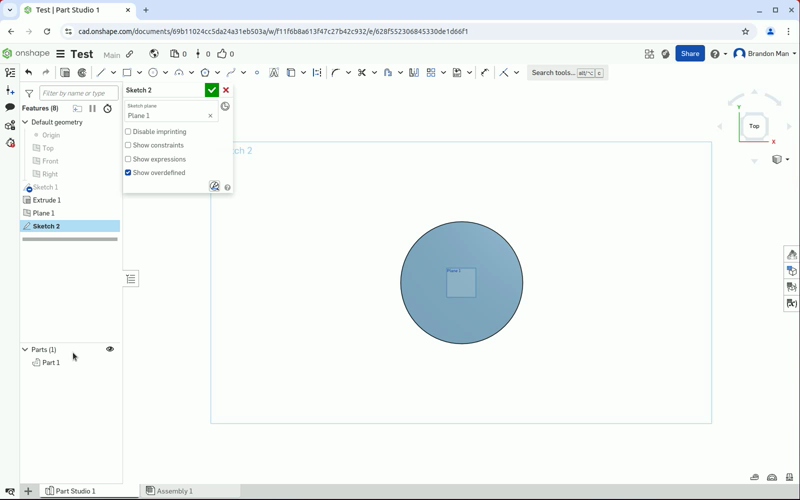
key(y)
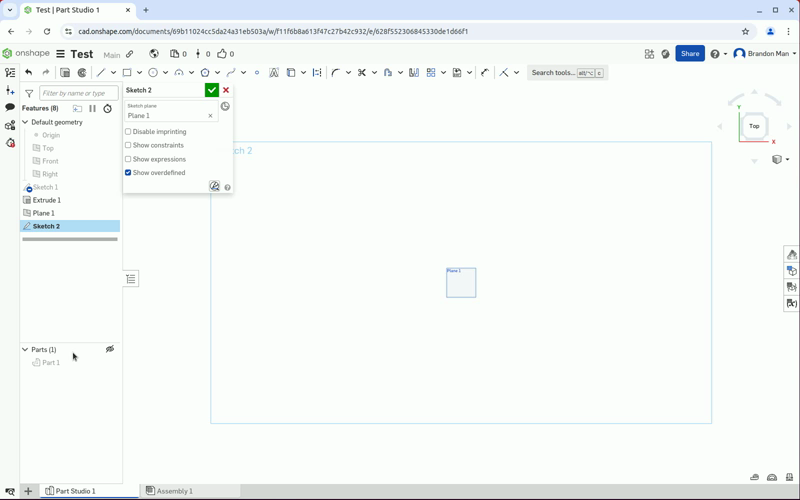
key(l)
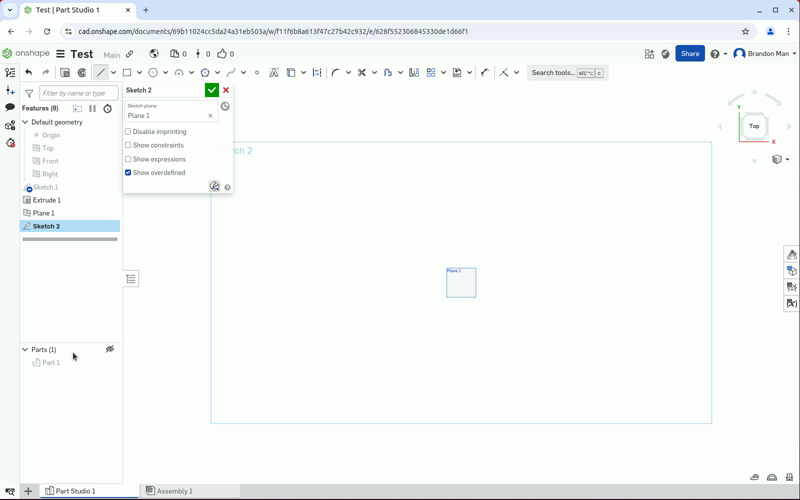
key_down(shift)
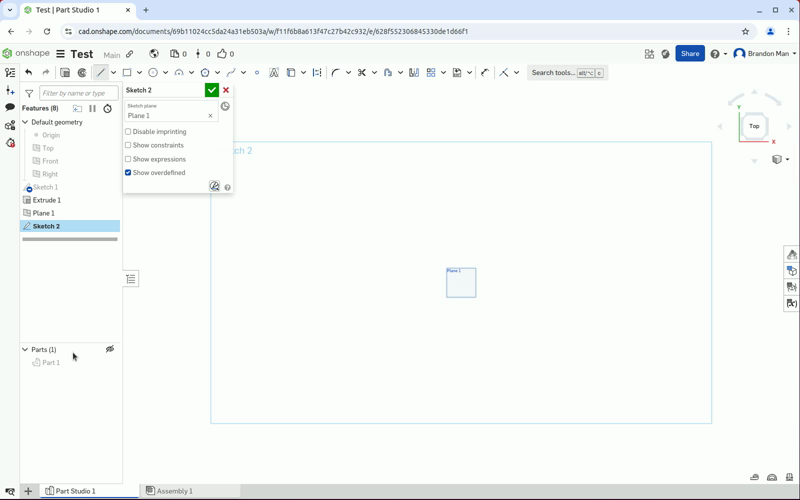
mouse_move(409, 276)
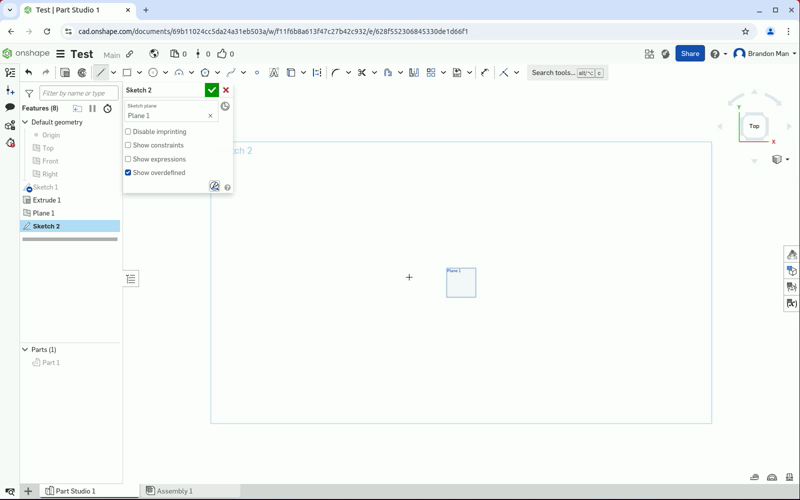
click(409, 276)
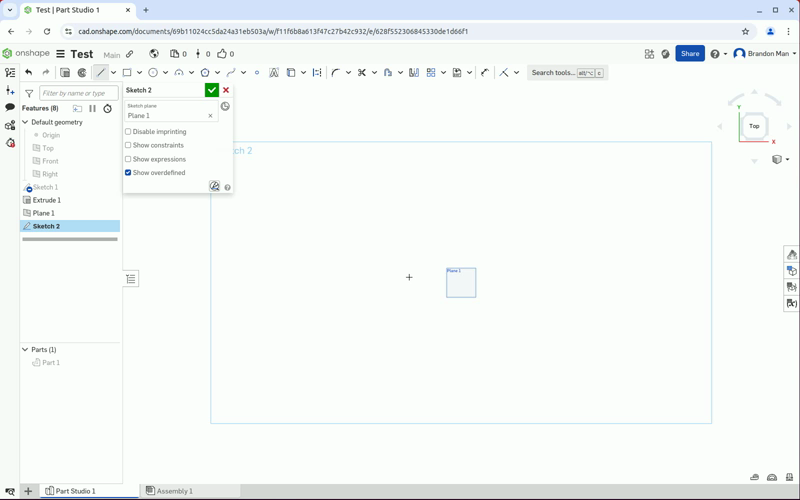
key_up(shift)
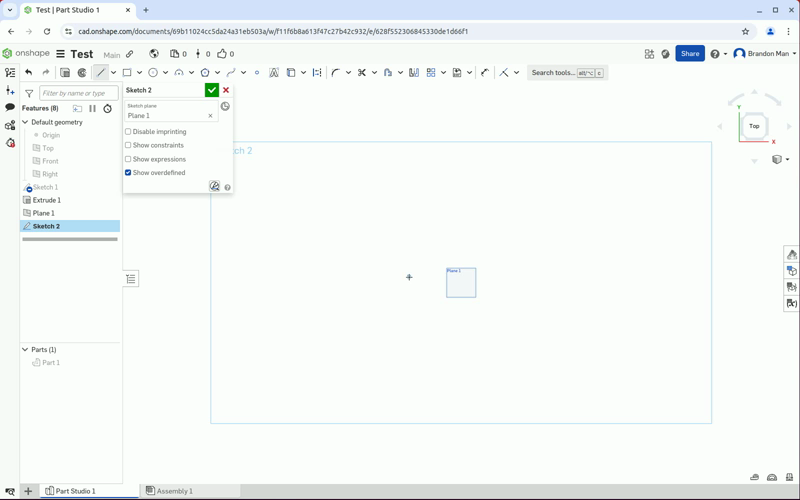
key_down(shift)
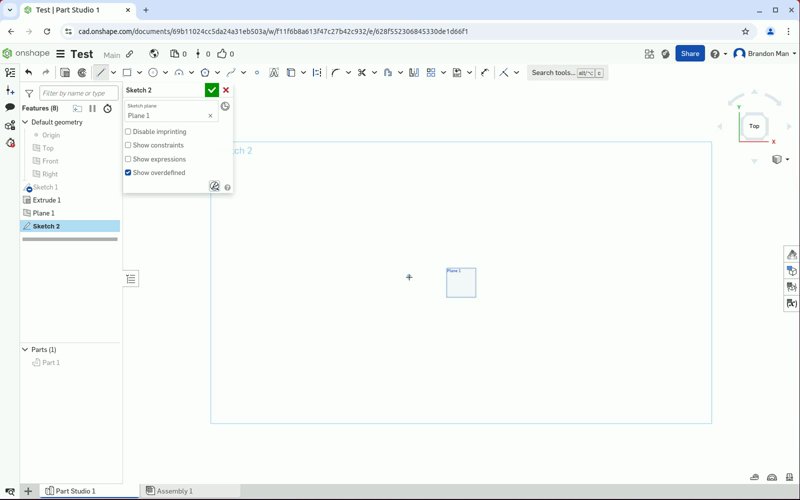
mouse_move(439, 276)
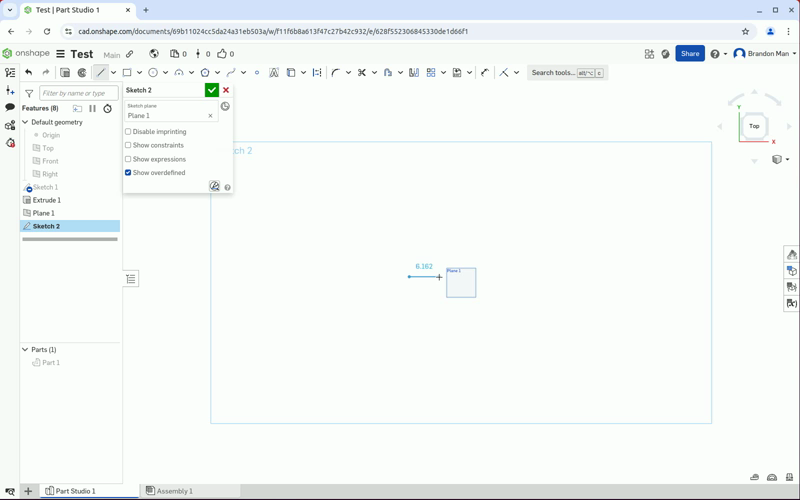
mouse_move(430, 324)
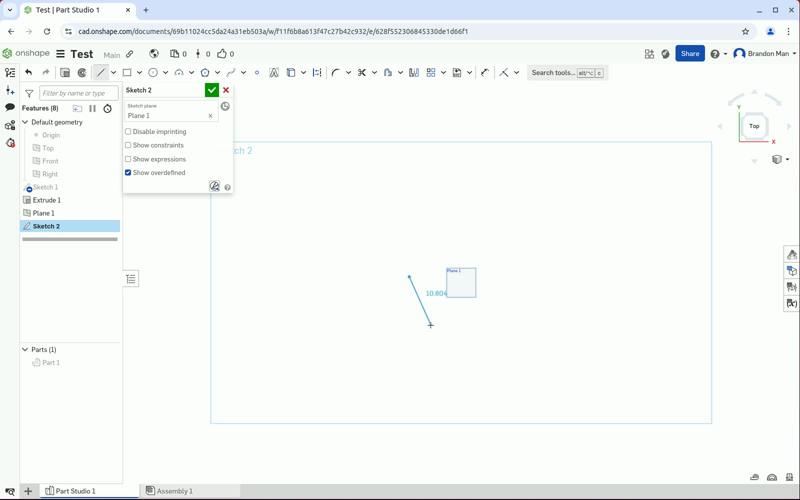
click(430, 324)
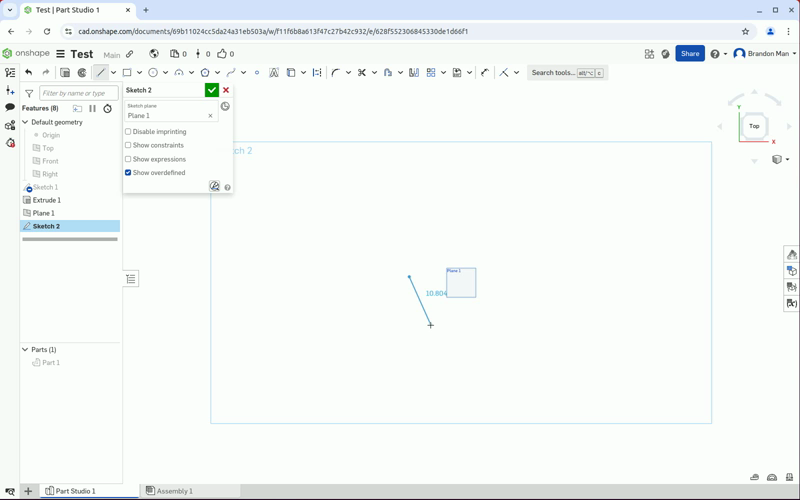
key_up(shift)
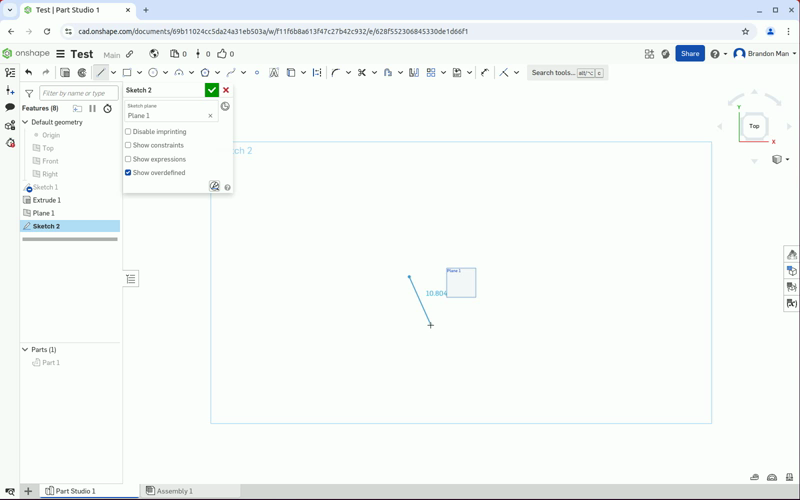
key_down(shift)
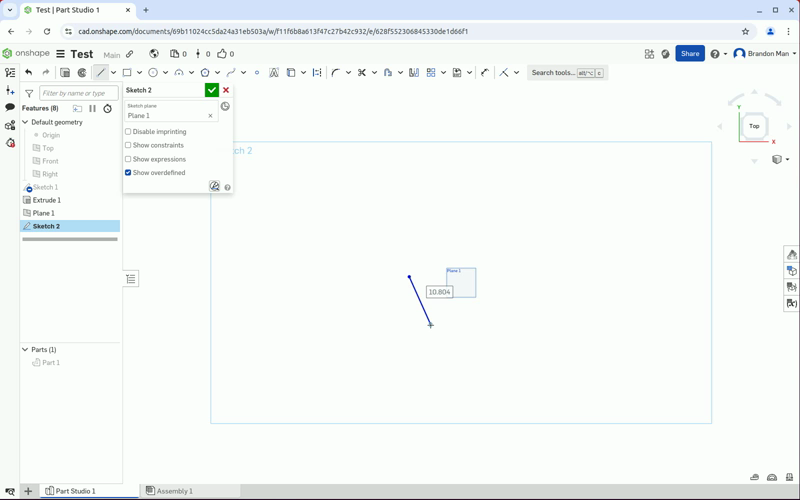
mouse_move(460, 324)
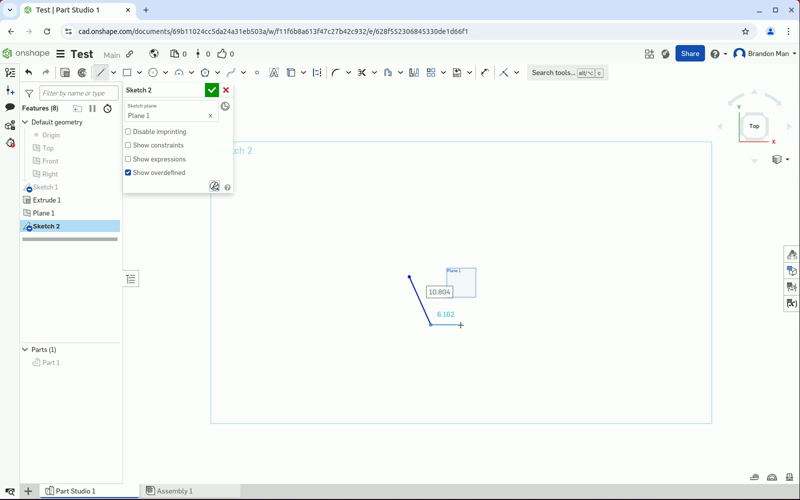
mouse_move(482, 329)
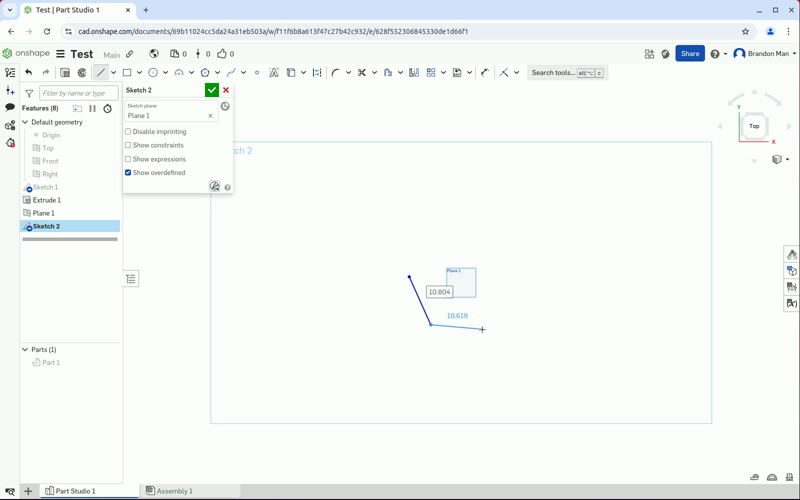
click(482, 329)
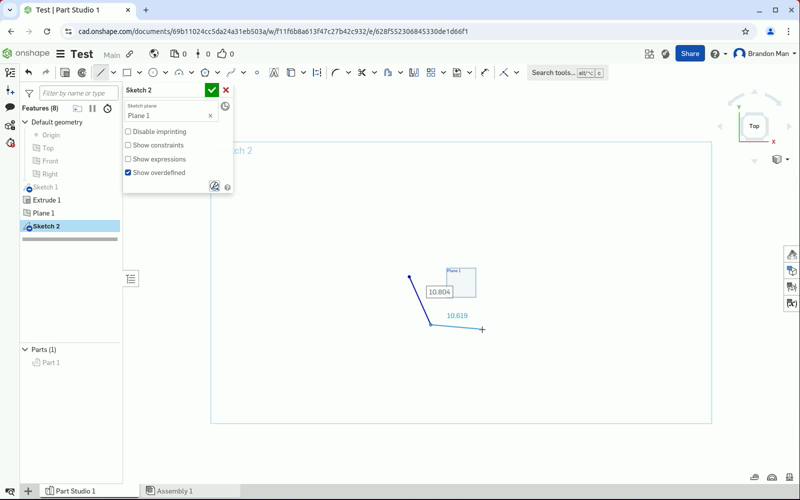
key_up(shift)
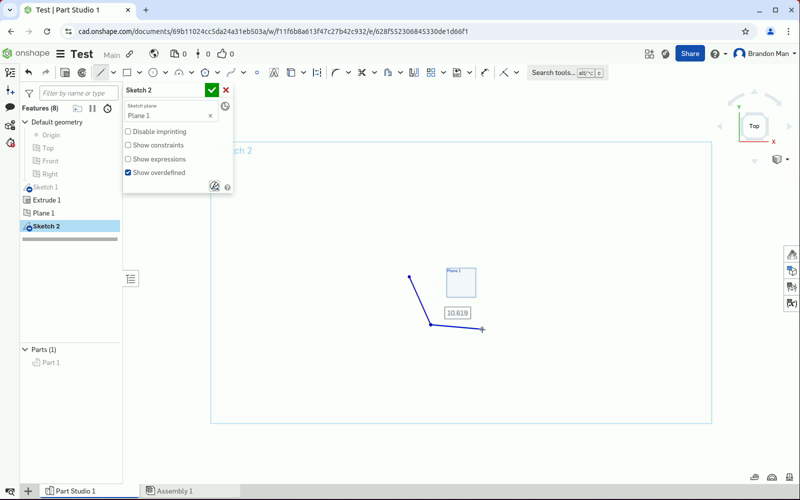
key_down(shift)
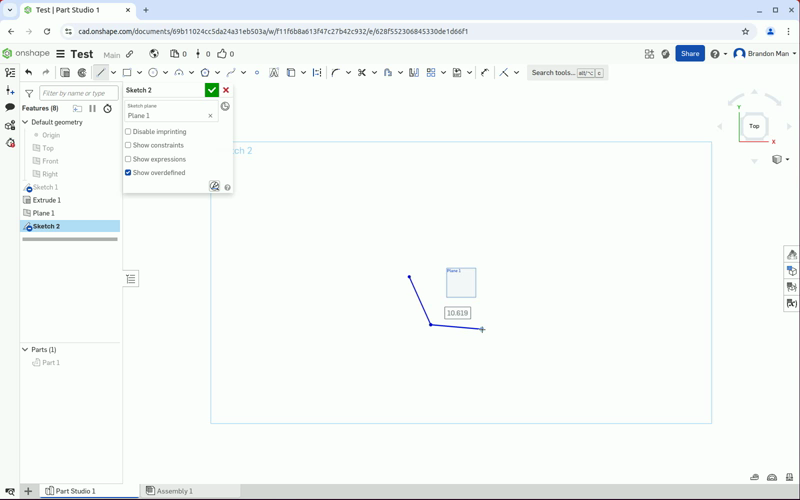
mouse_move(512, 329)
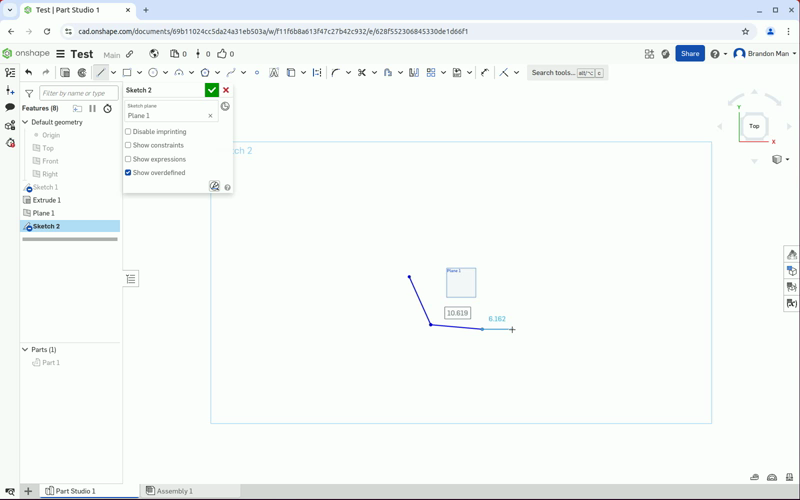
mouse_move(512, 288)
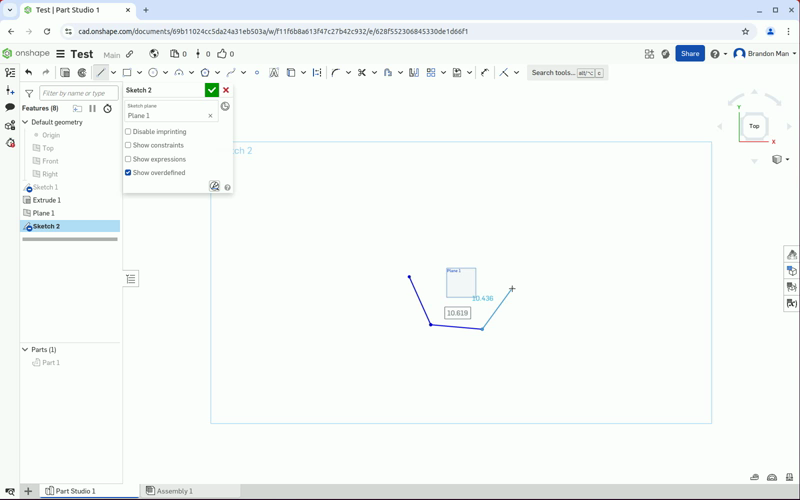
click(512, 288)
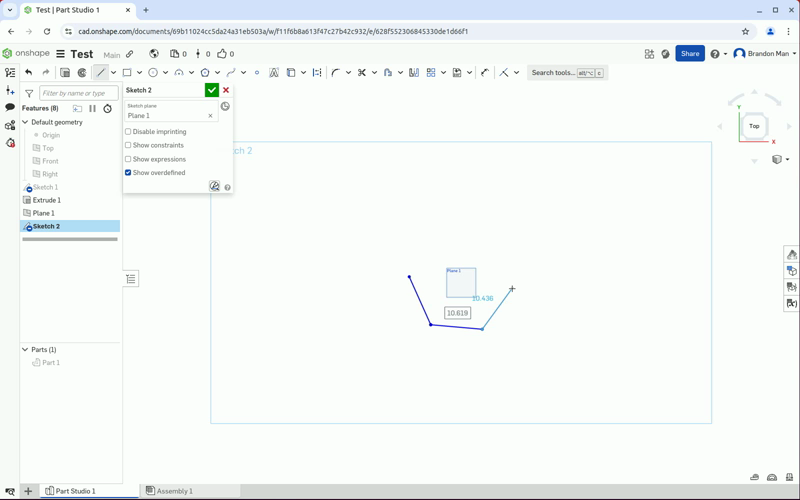
key_up(shift)
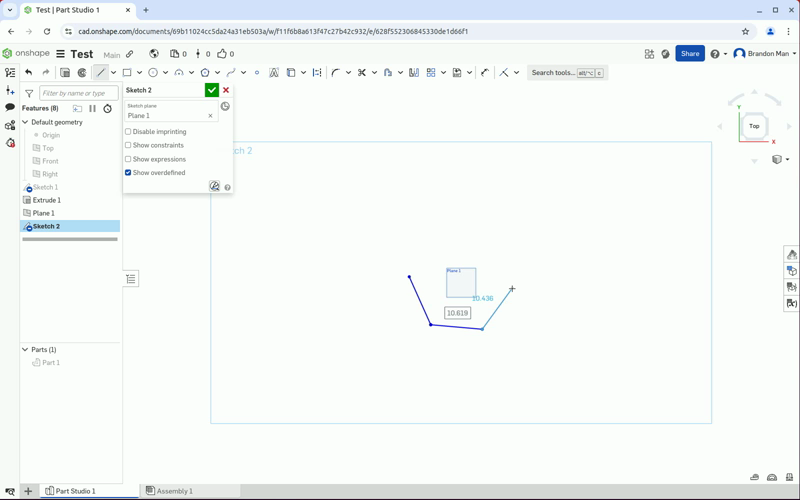
key_down(shift)
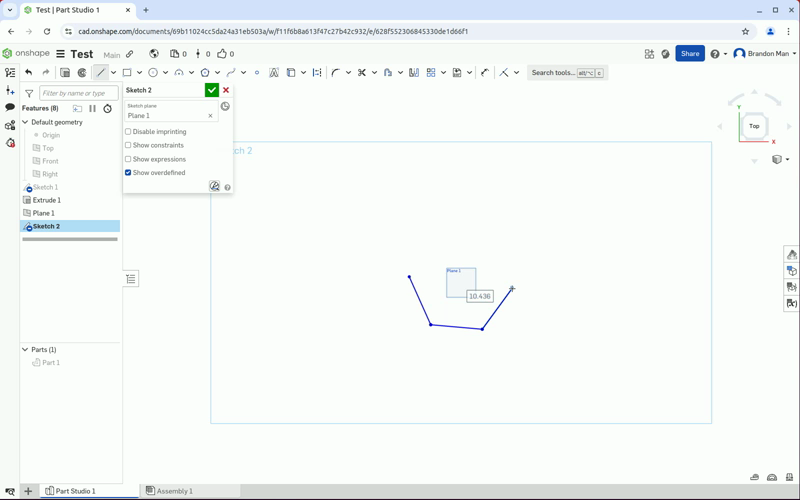
mouse_move(542, 288)
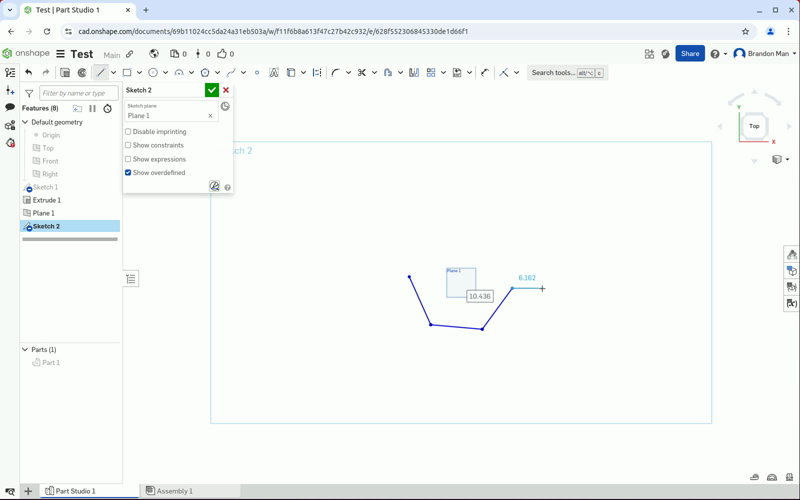
mouse_move(490, 240)
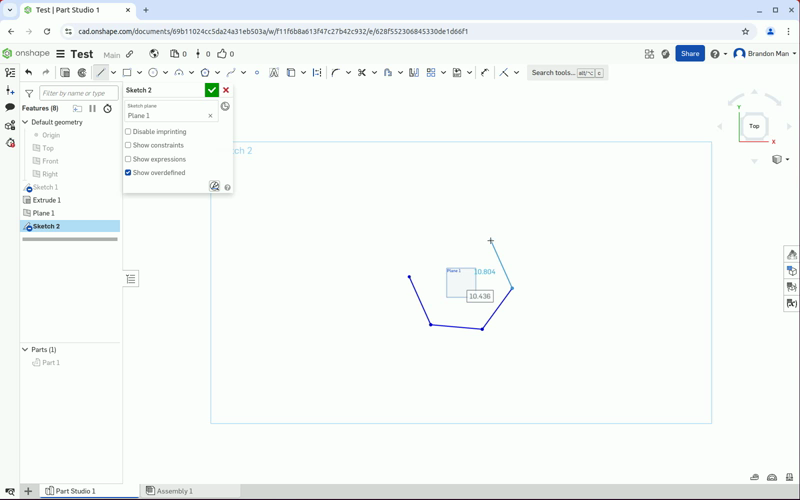
click(490, 240)
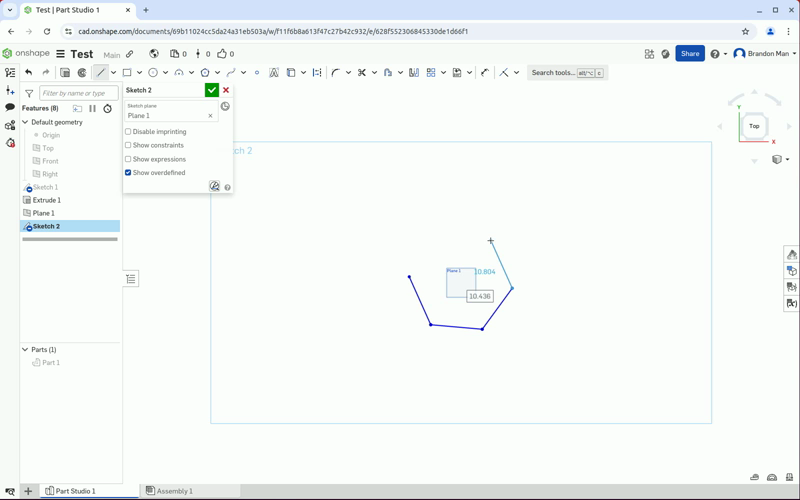
key_up(shift)
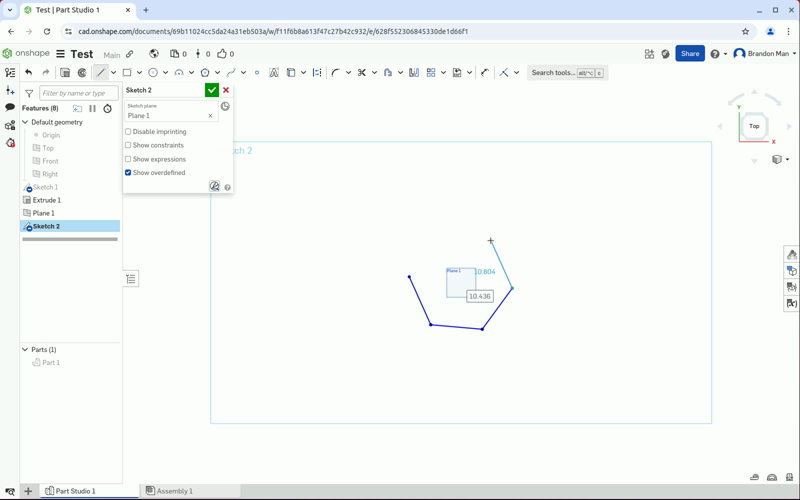
key_down(shift)
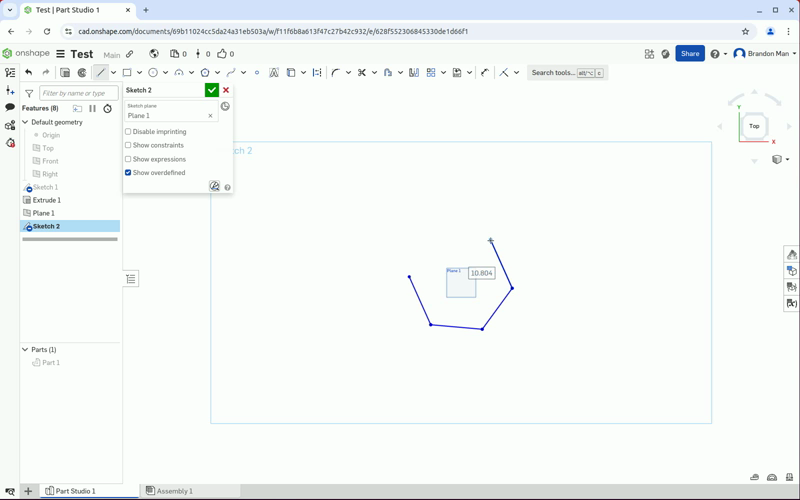
mouse_move(520, 240)
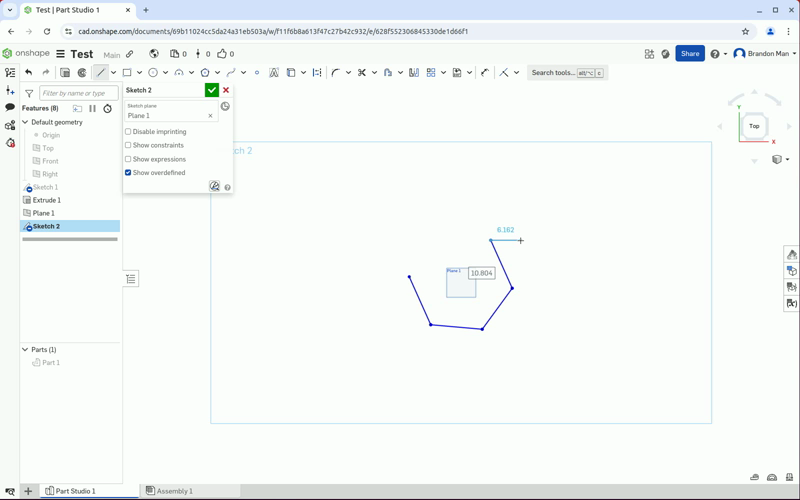
mouse_move(439, 234)
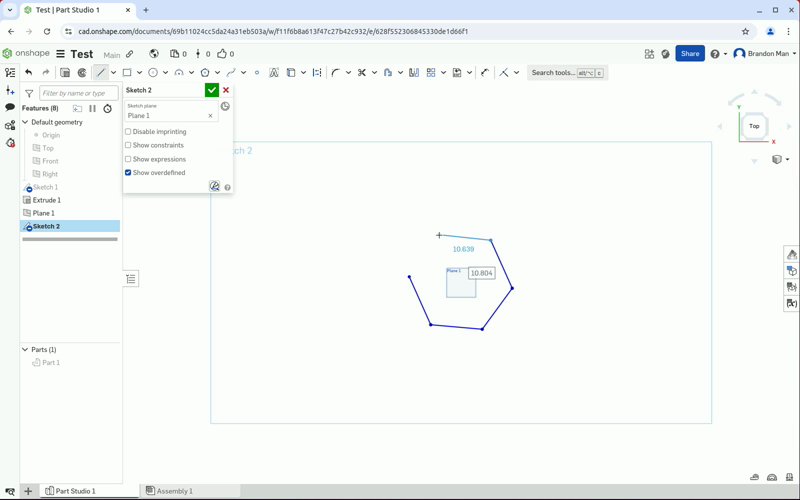
click(439, 234)
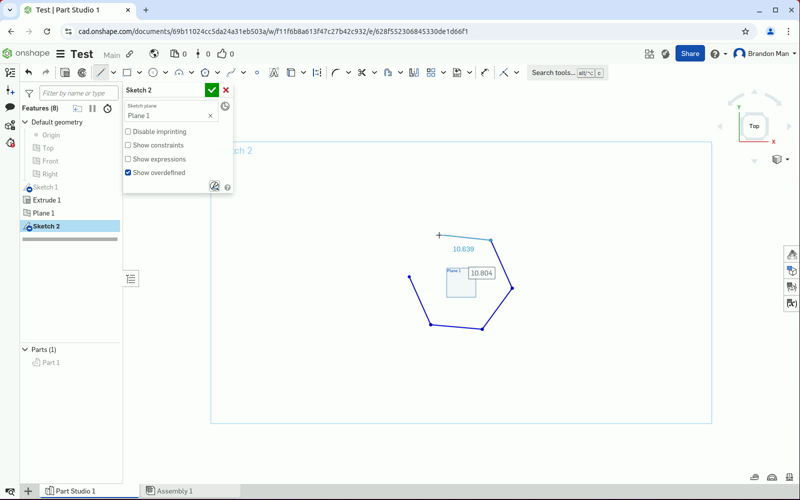
key_up(shift)
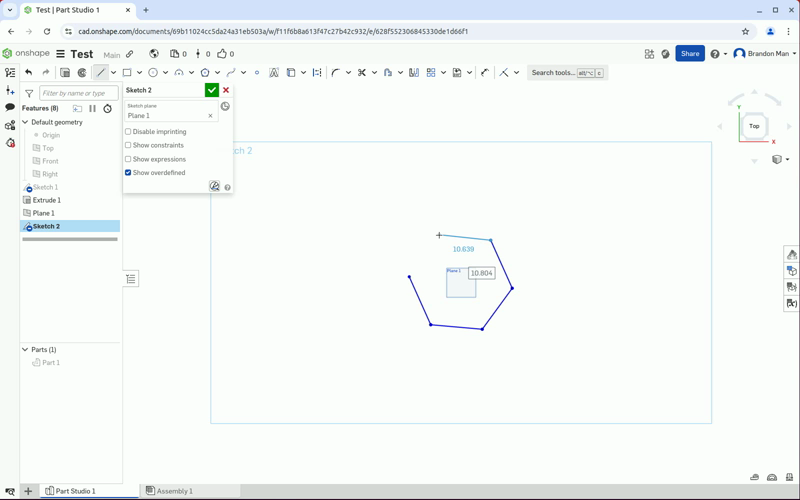
mouse_move(469, 234)
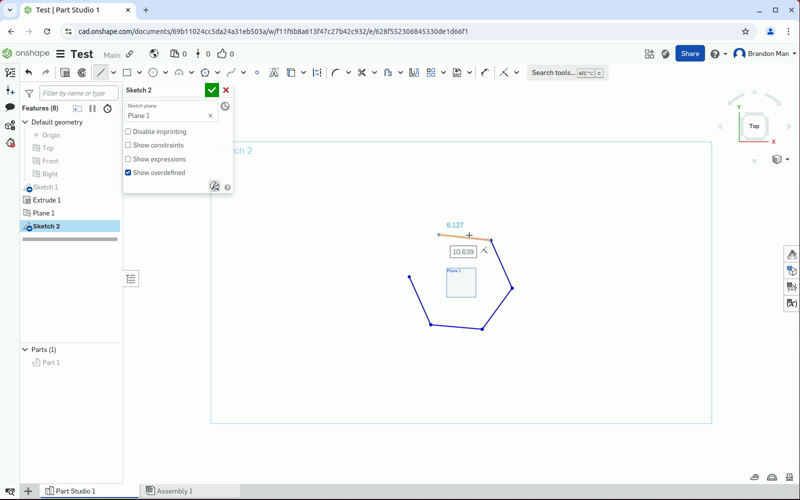
key_down(shift)
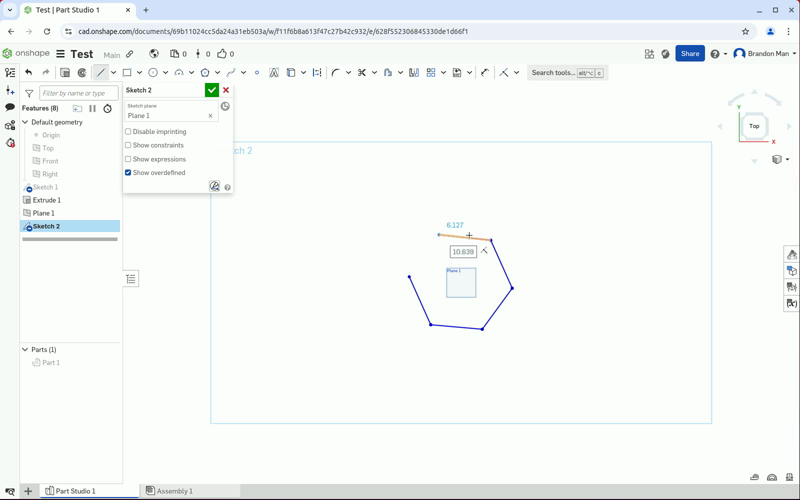
mouse_move(409, 276)
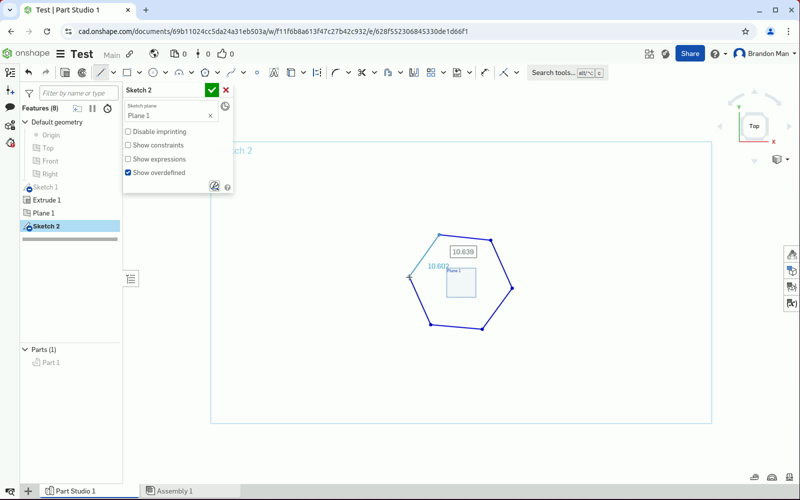
key_up(shift)
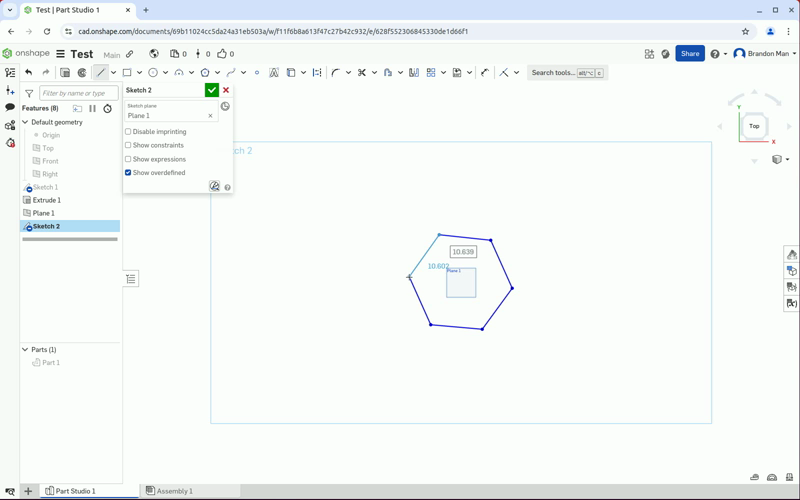
click(409, 276)
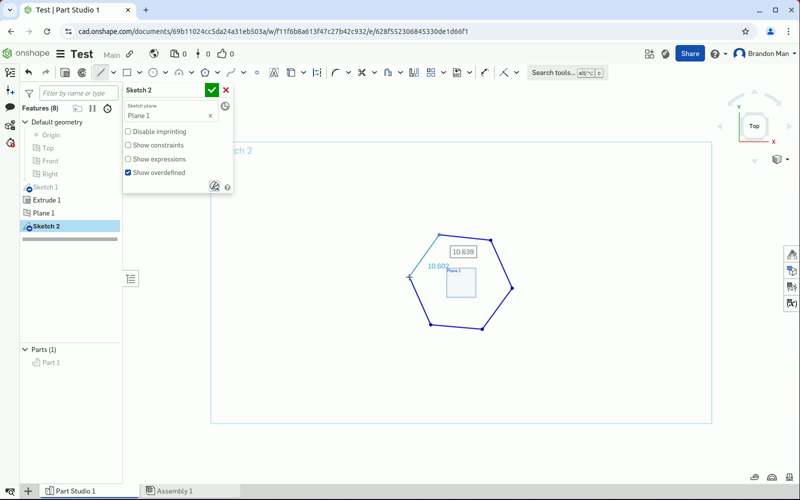
key(esc)
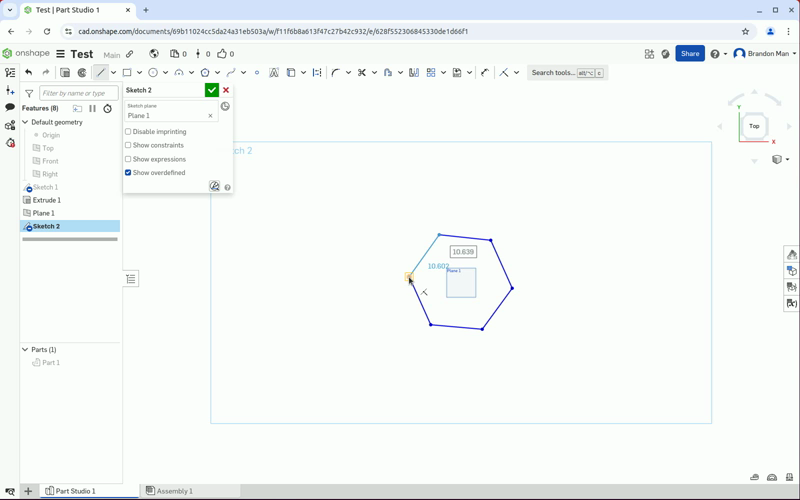
mouse_move(434, 314)
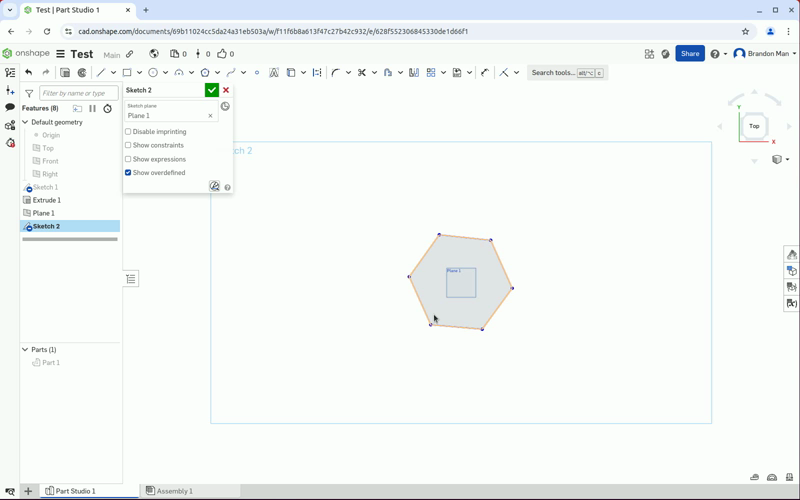
click(434, 314)
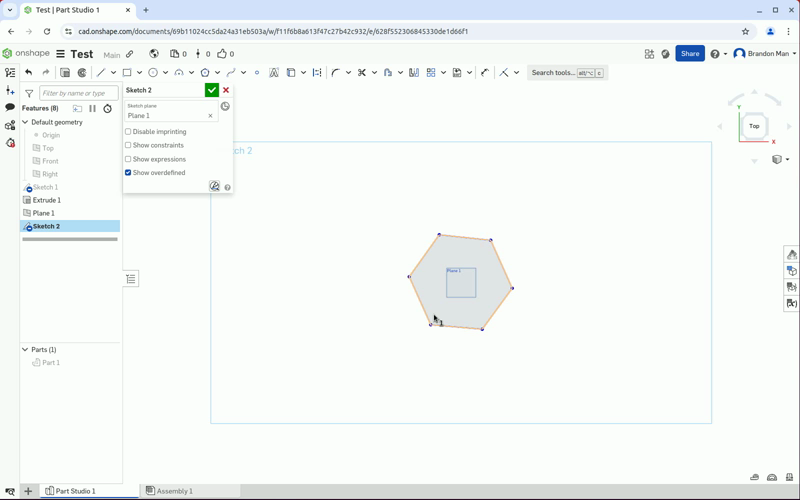
mouse_move(73, 352)
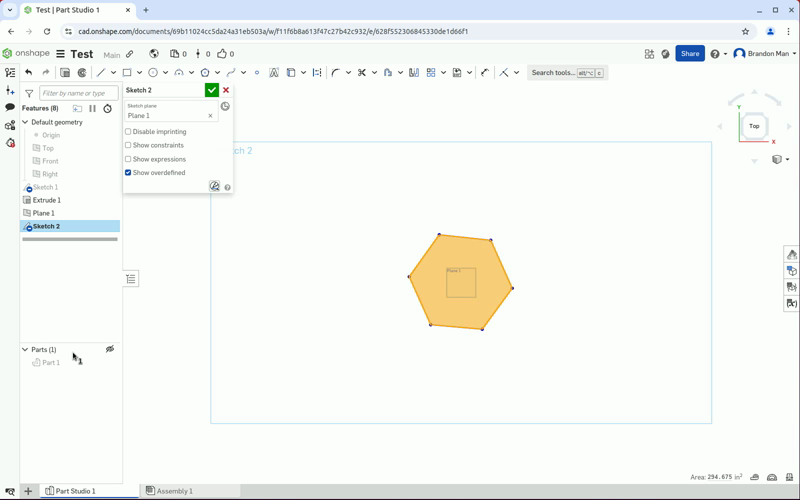
key(shift+y)
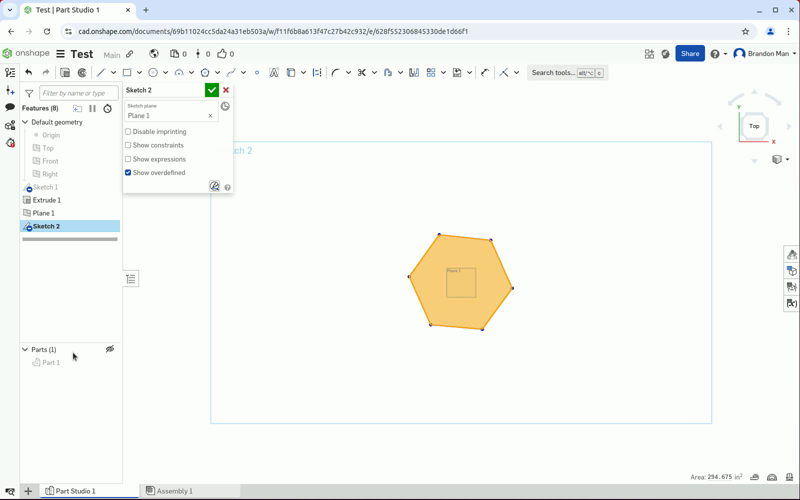
key(shift+e)
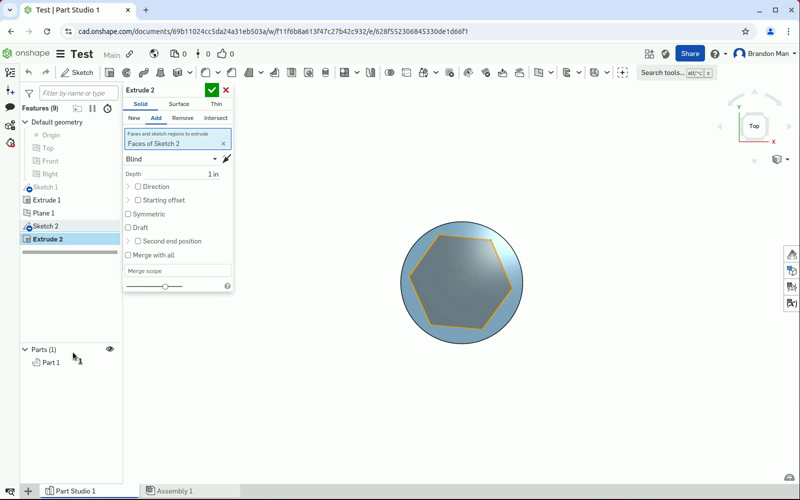
mouse_move(143, 106)
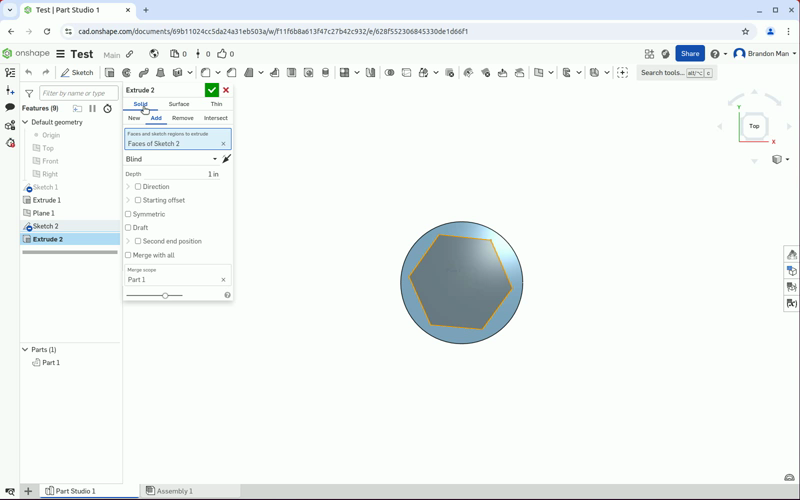
click(143, 106)
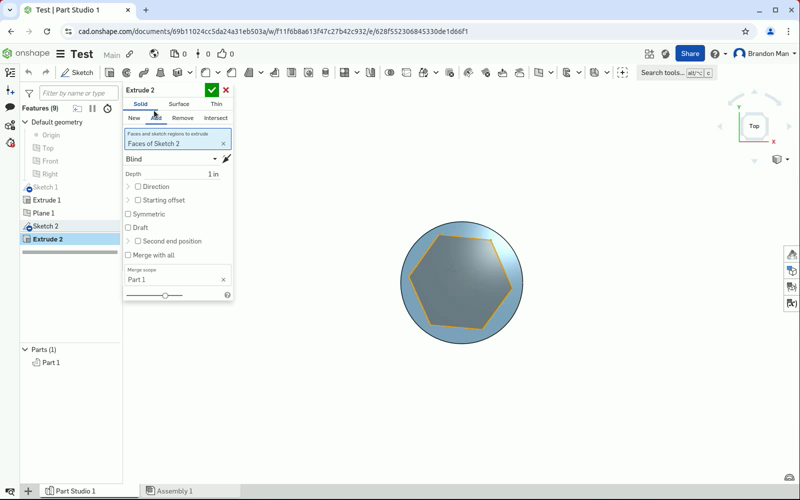
mouse_move(186, 120)
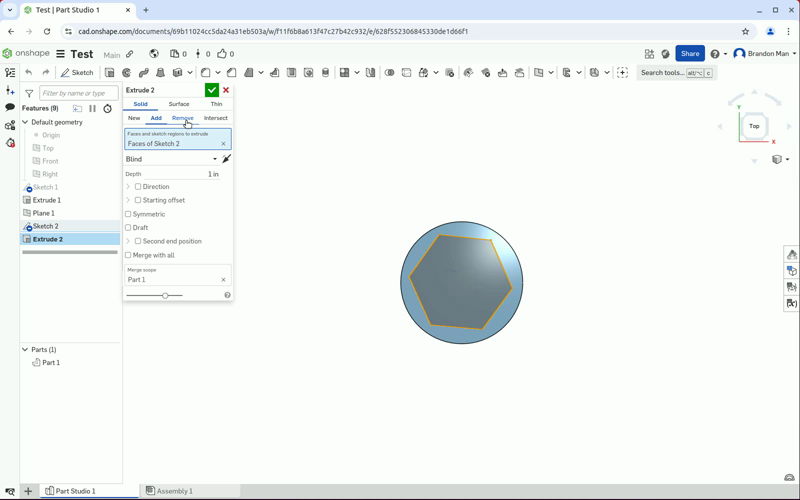
click(186, 120)
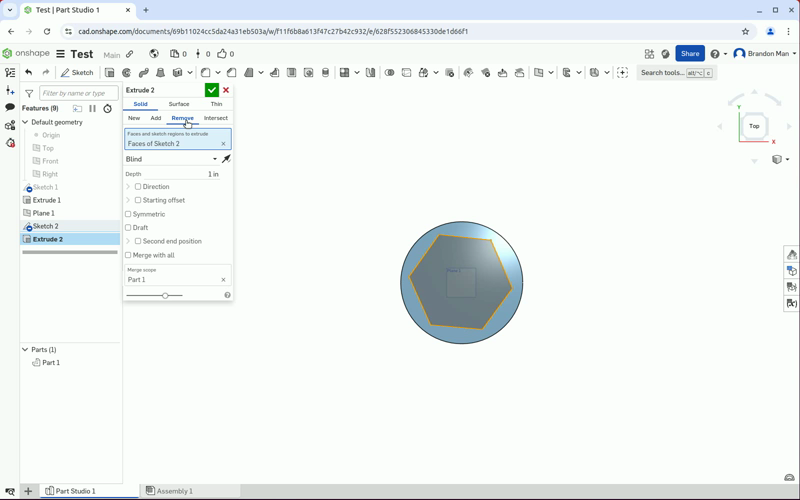
key(tab, 4)
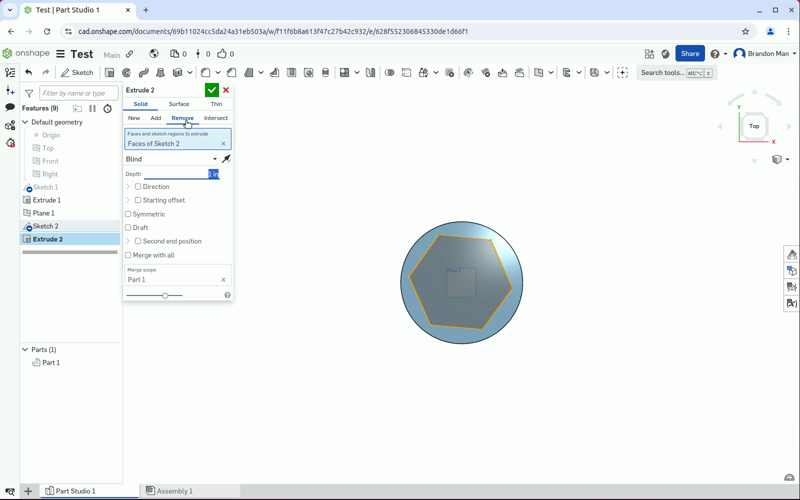
text(10.11)
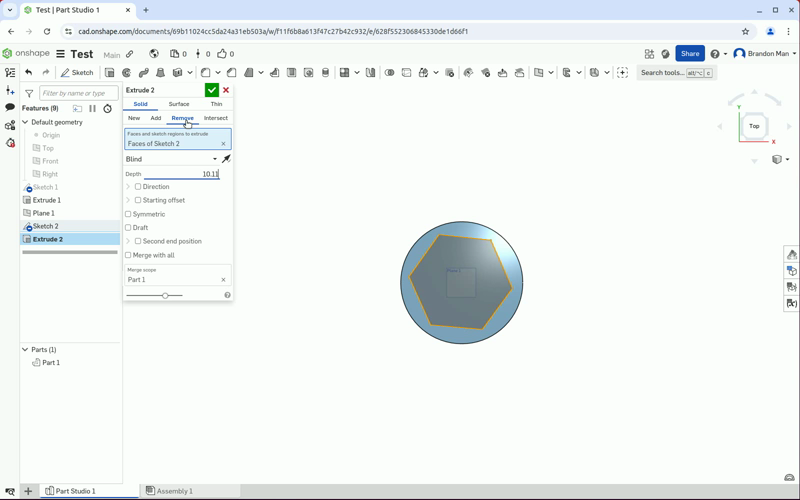
key(tab, 6)
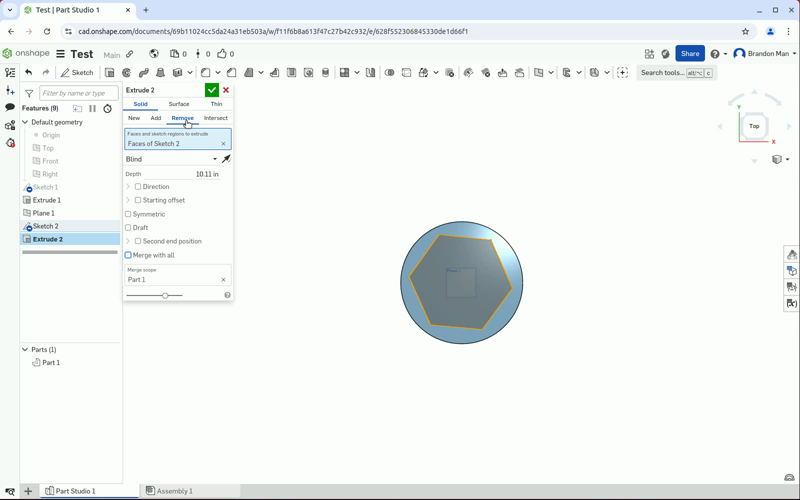
key(space)
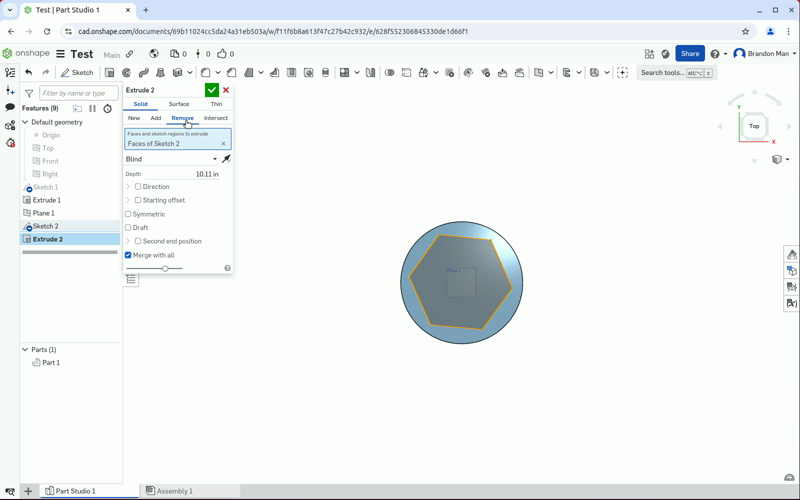
key(enter)
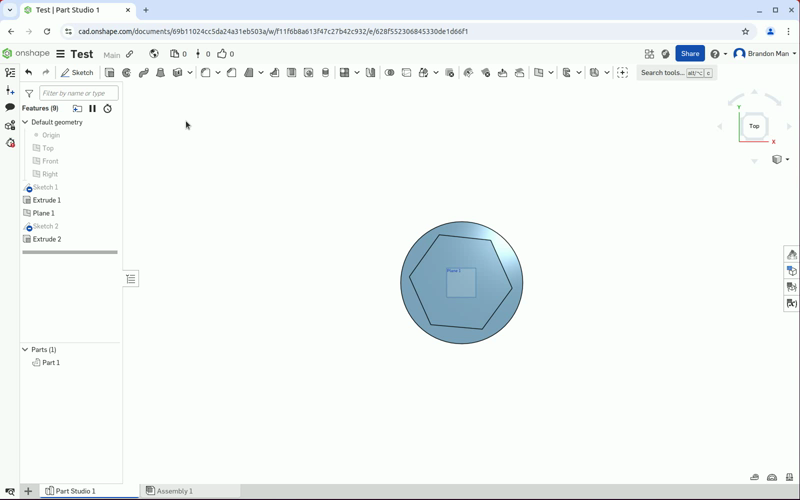
key(shift+h)
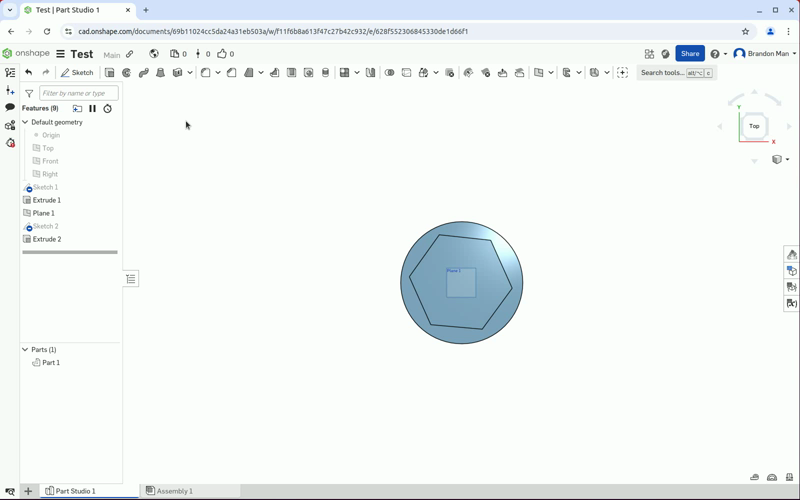
key(shift+h)
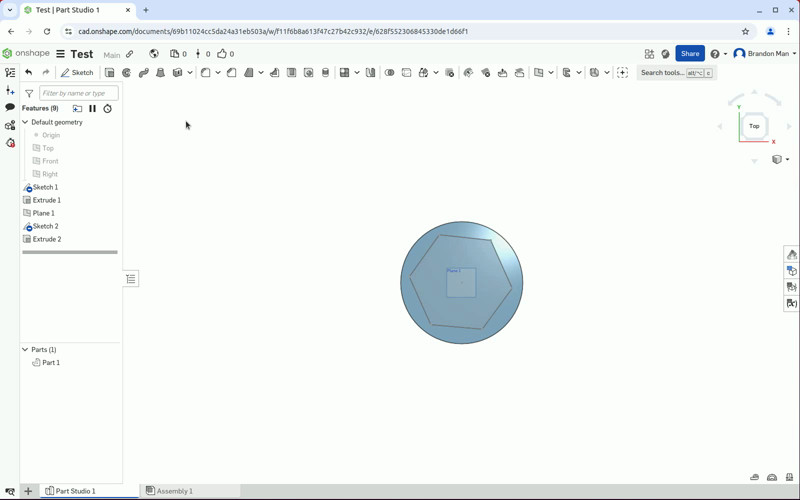
key(shift+7)
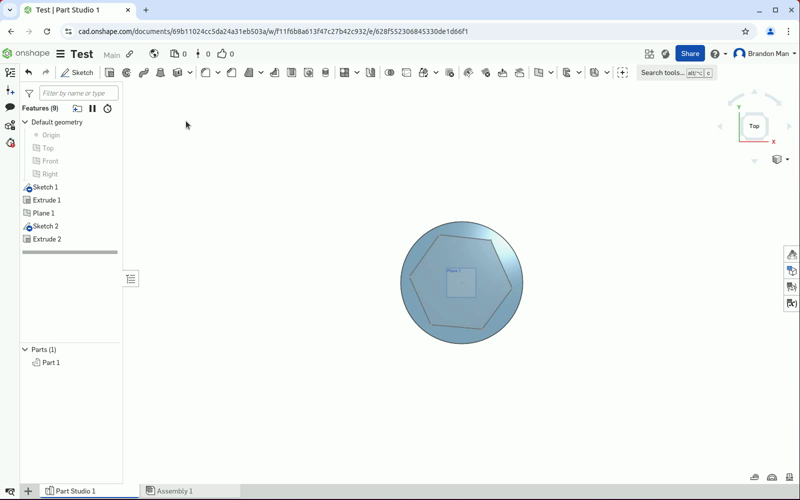
key(up, 3)
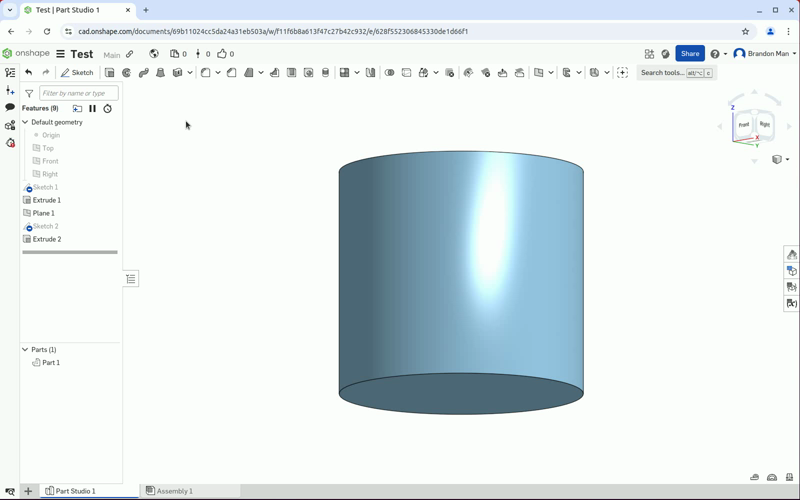
key(left, 3)
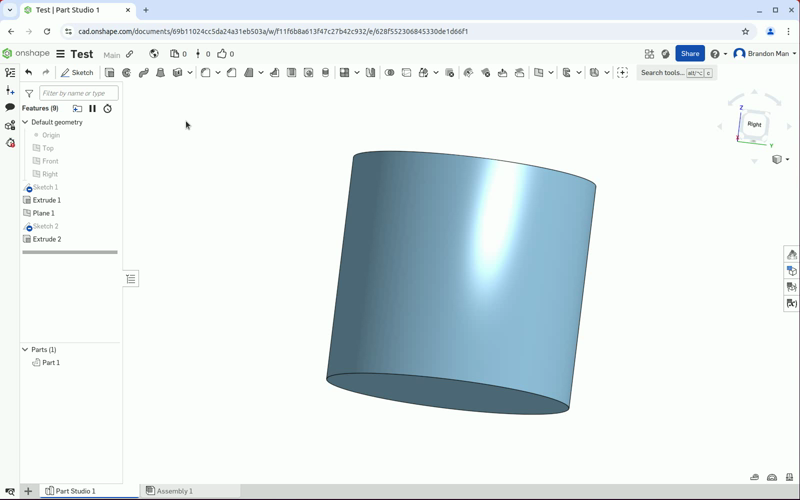
key(right, 3)
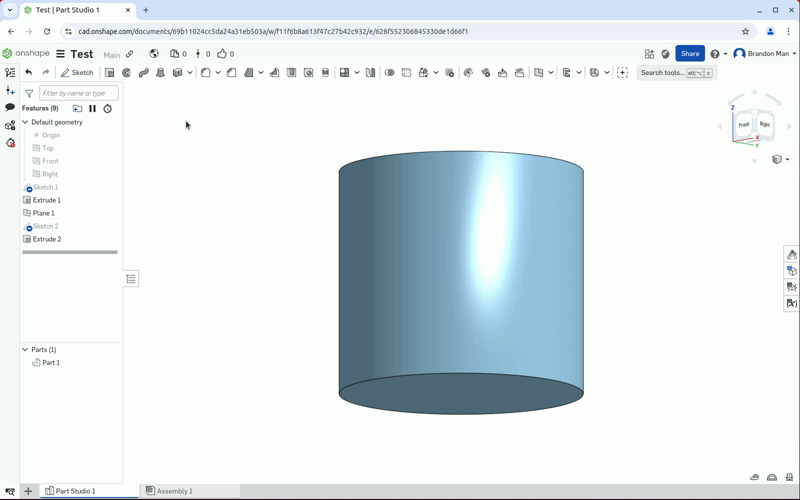
key(down, 3)
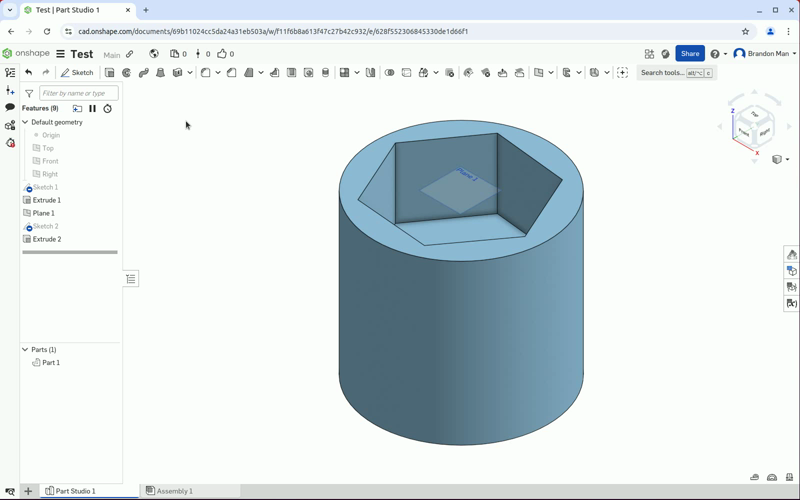
mouse_move(73, 189)
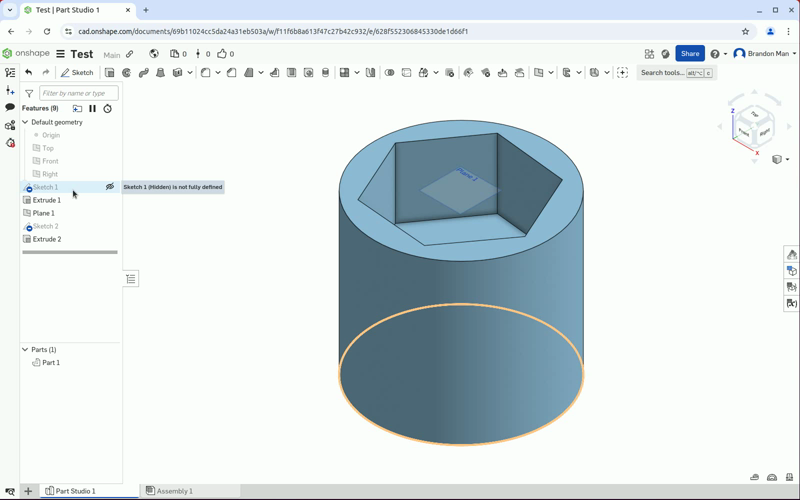
click(73, 189)